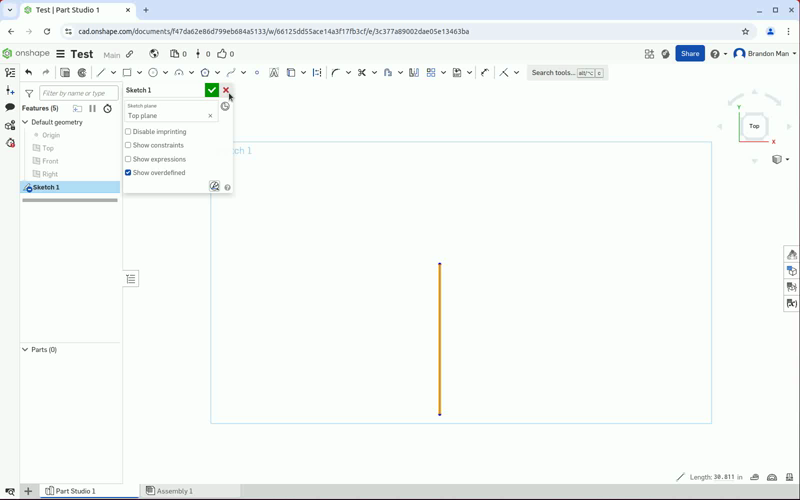
key(shift+h)
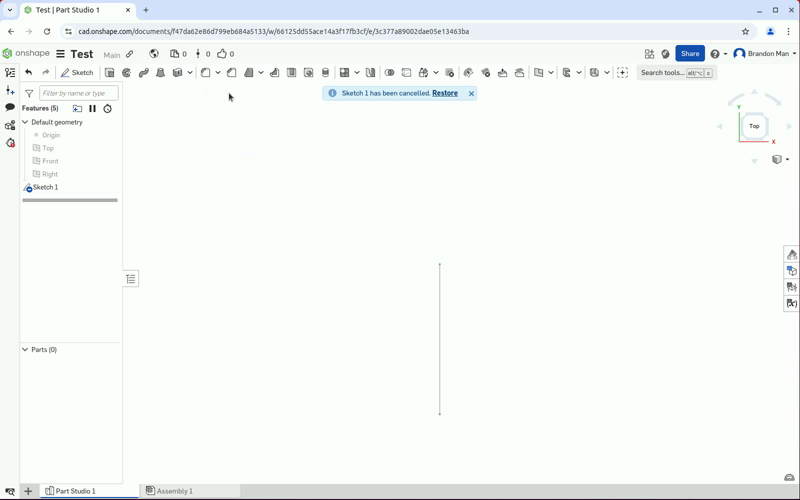
key(shift+s)
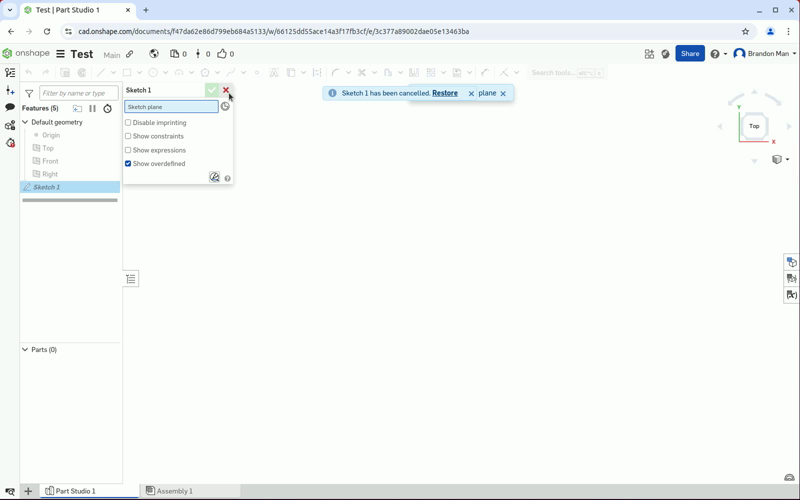
mouse_move(73, 150)
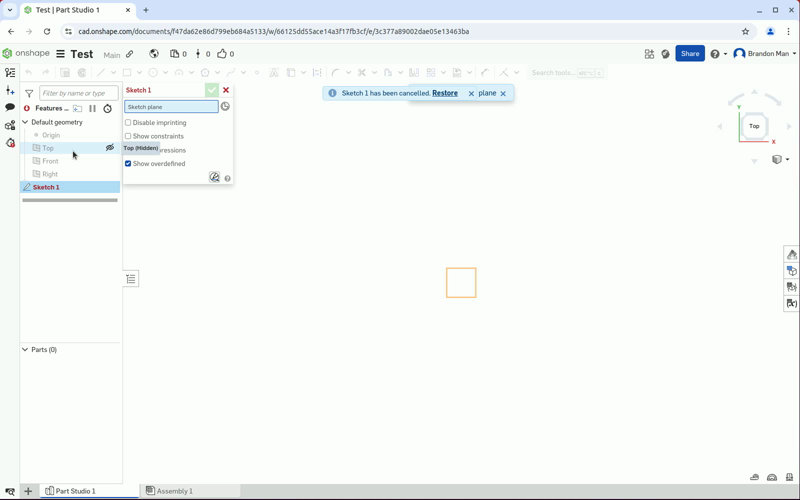
click(73, 150)
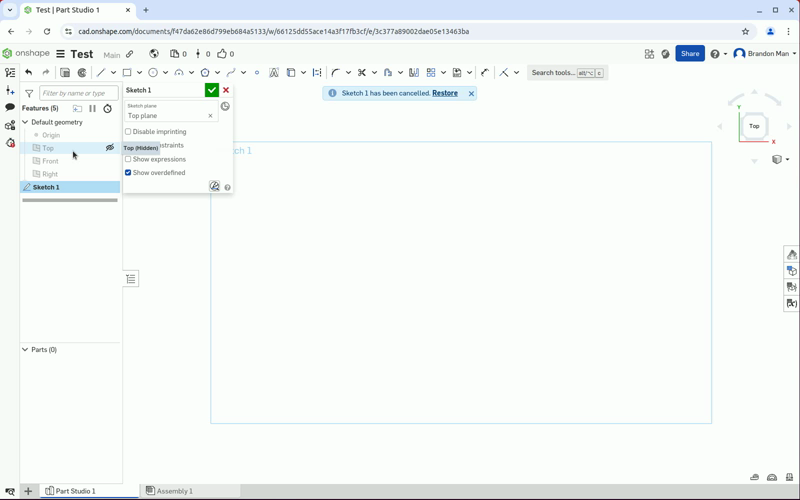
mouse_move(73, 352)
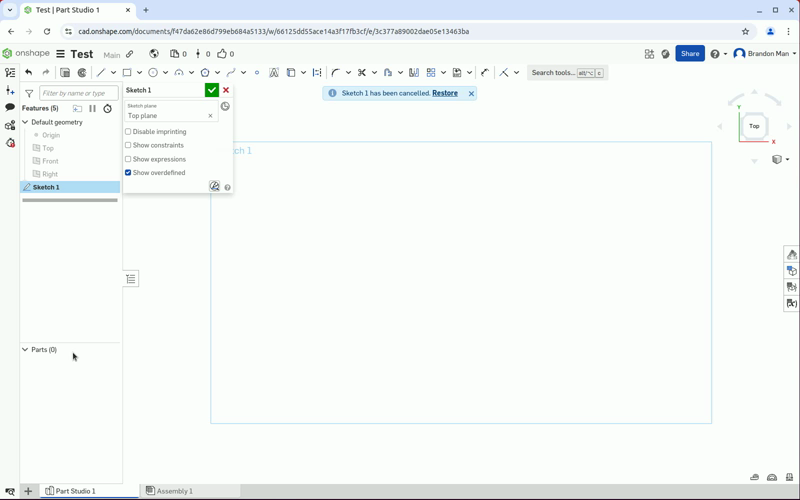
key(y)
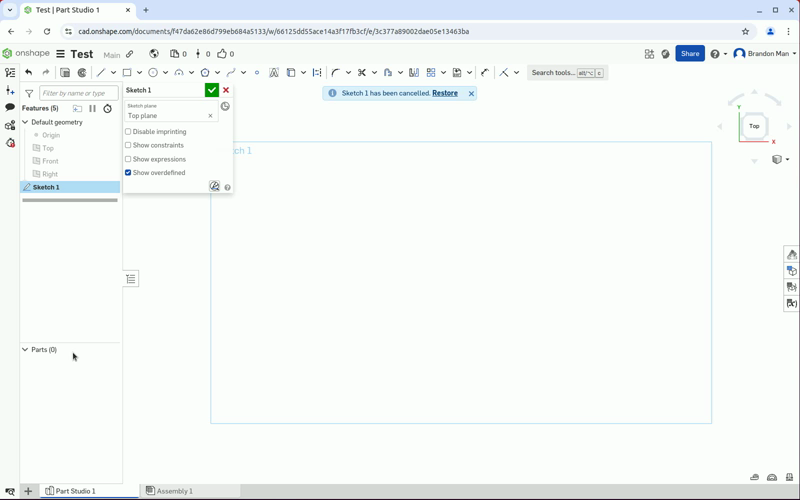
key(l)
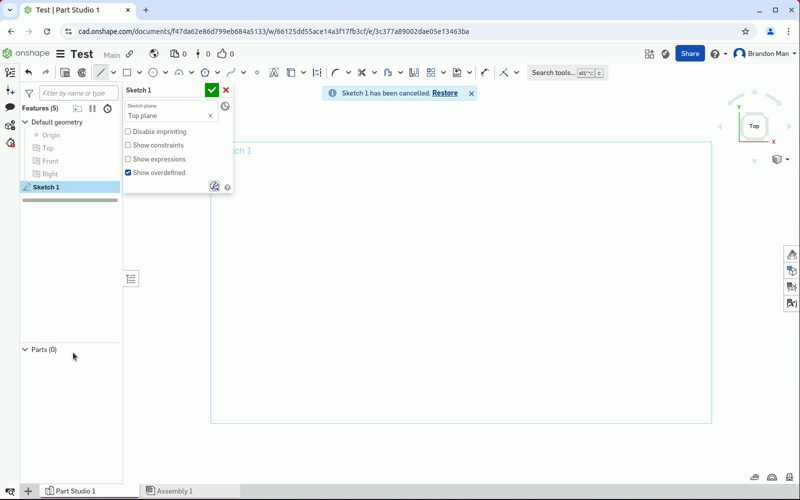
key_down(shift)
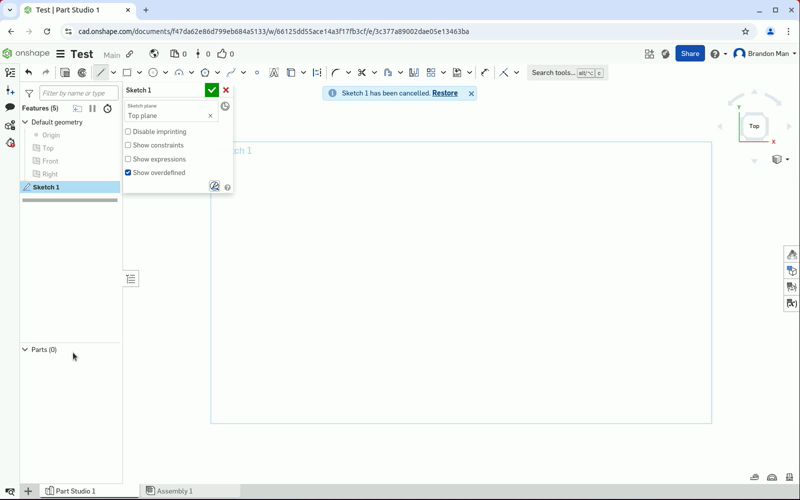
mouse_move(460, 316)
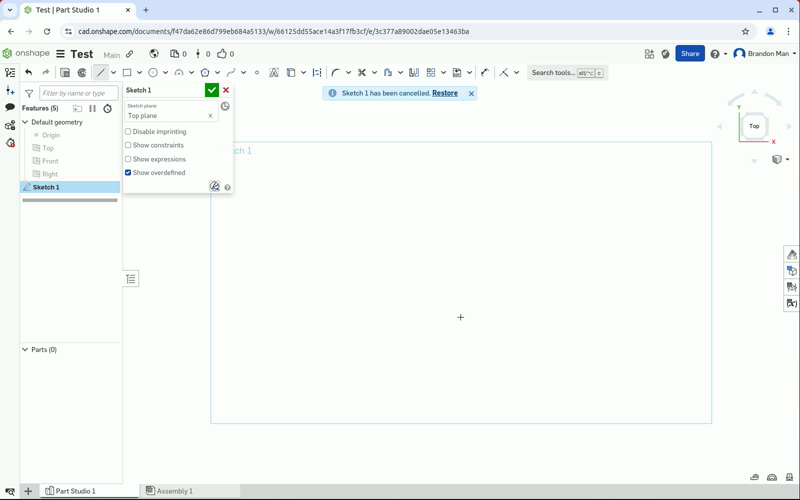
click(460, 316)
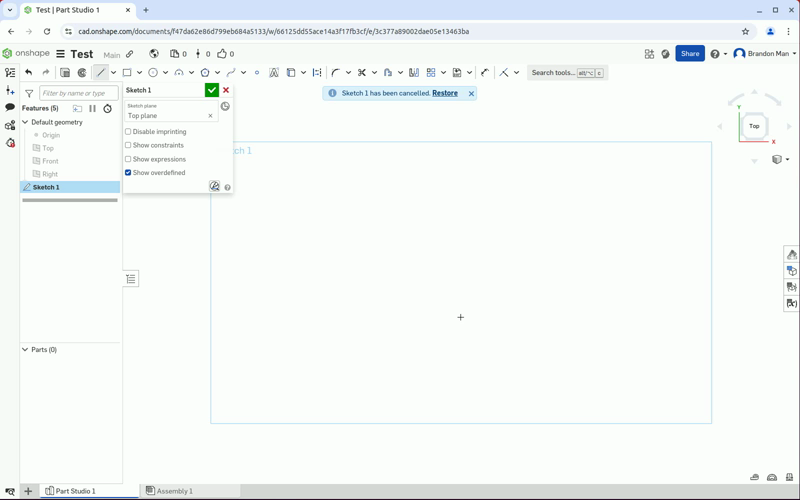
key_up(shift)
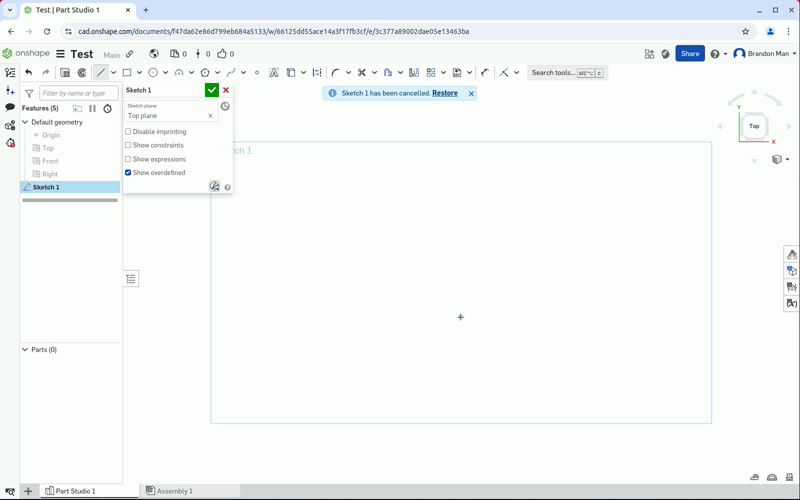
key_down(shift)
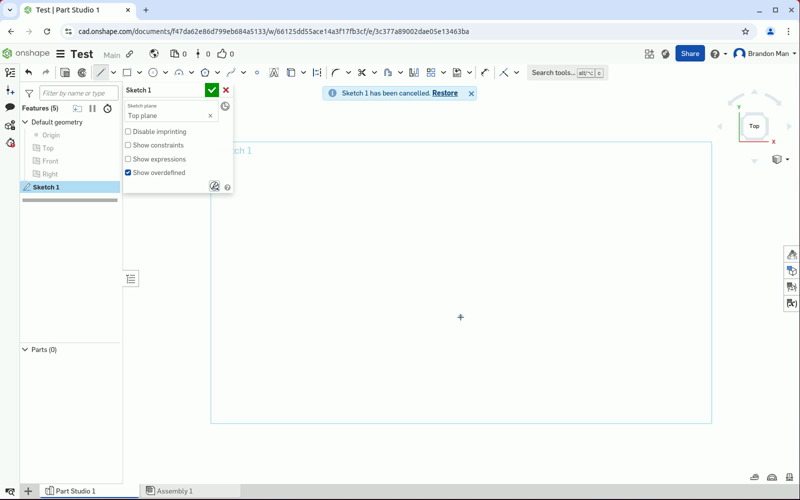
mouse_move(573, 316)
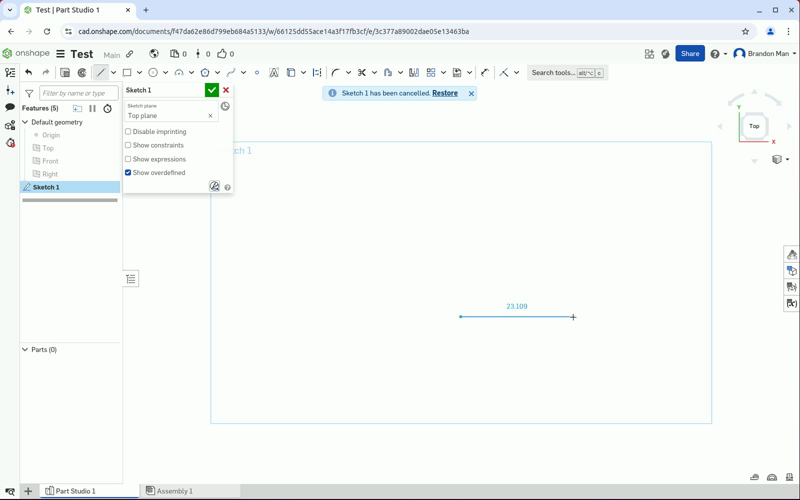
click(573, 316)
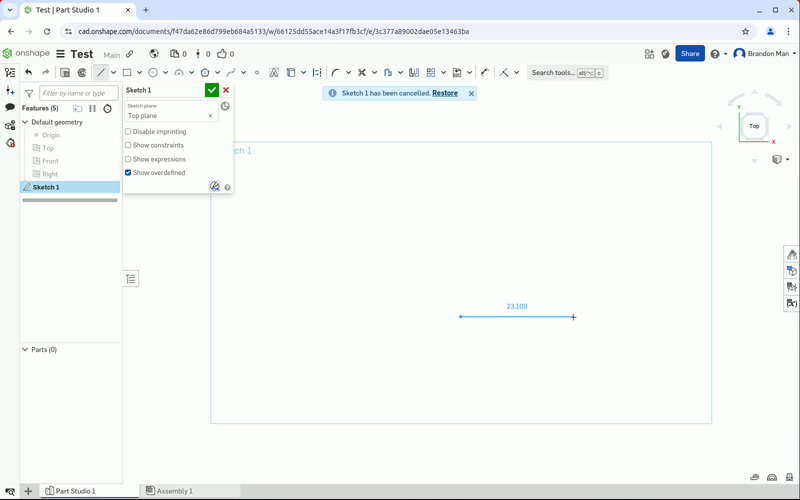
key_up(shift)
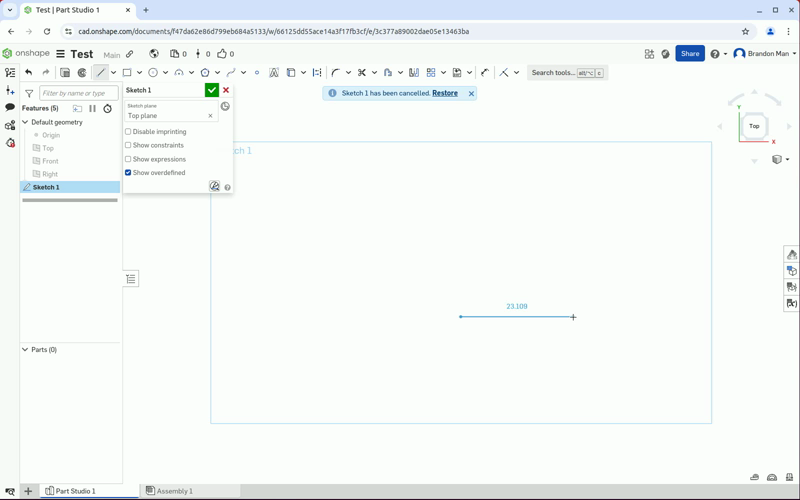
key_down(shift)
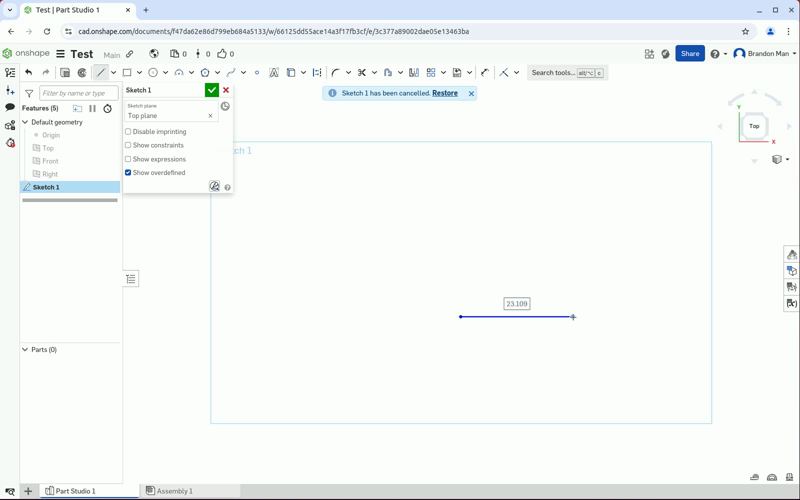
mouse_move(589, 316)
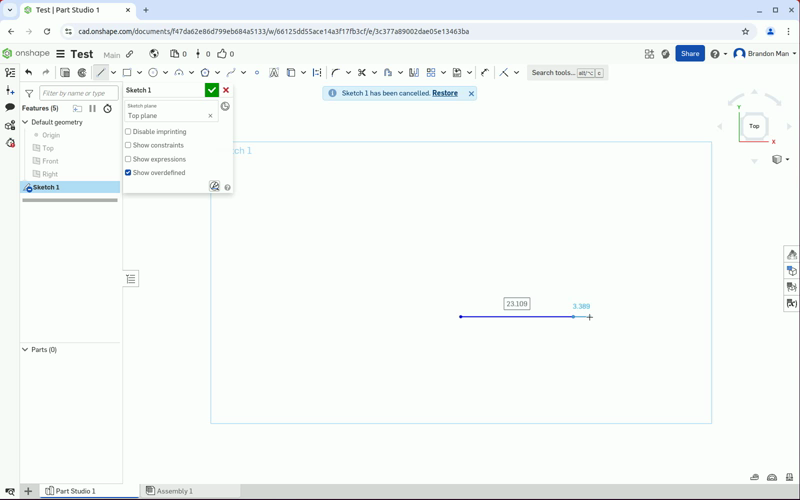
mouse_move(573, 282)
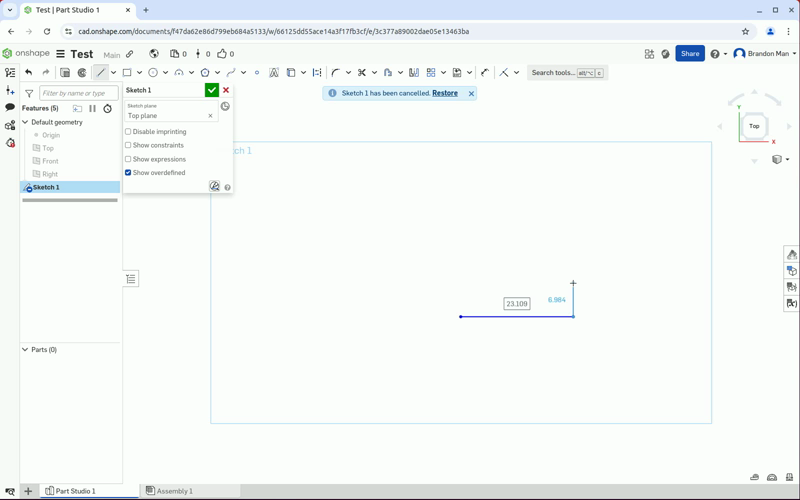
click(573, 282)
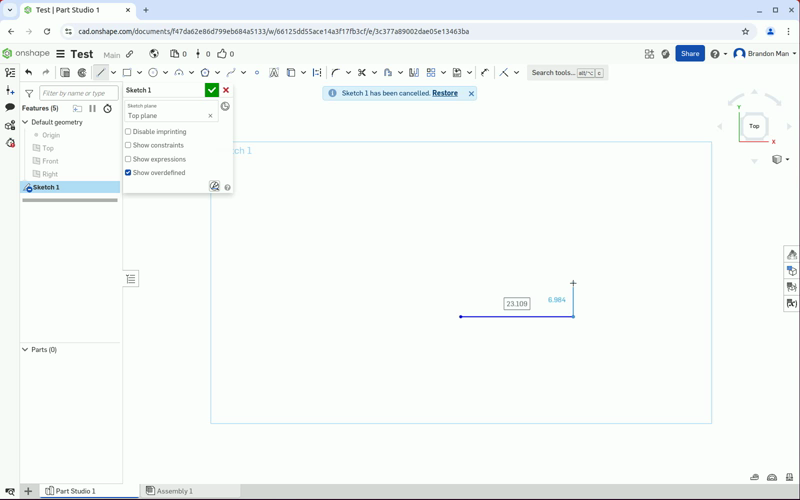
key_up(shift)
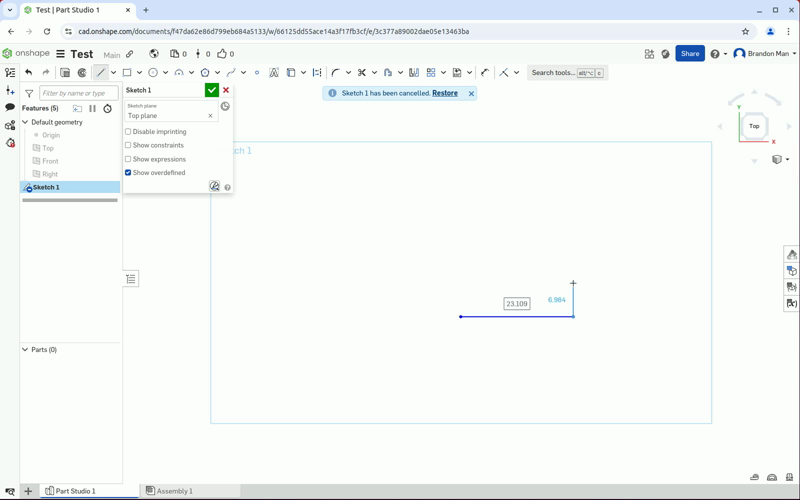
key_down(shift)
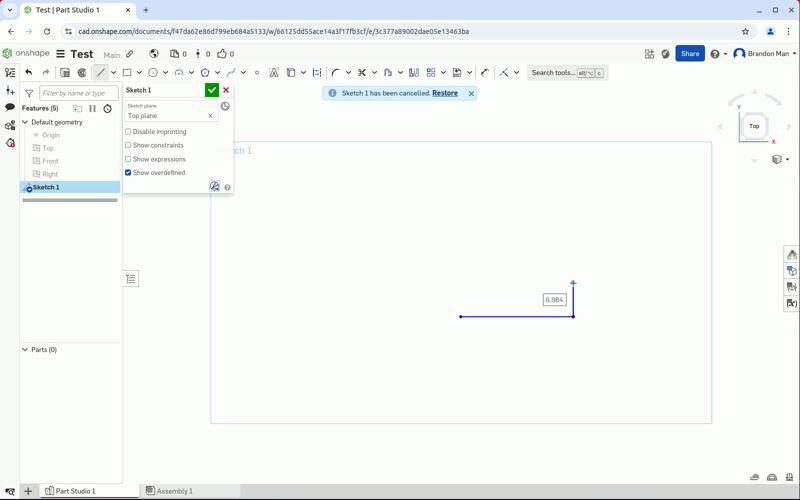
mouse_move(460, 282)
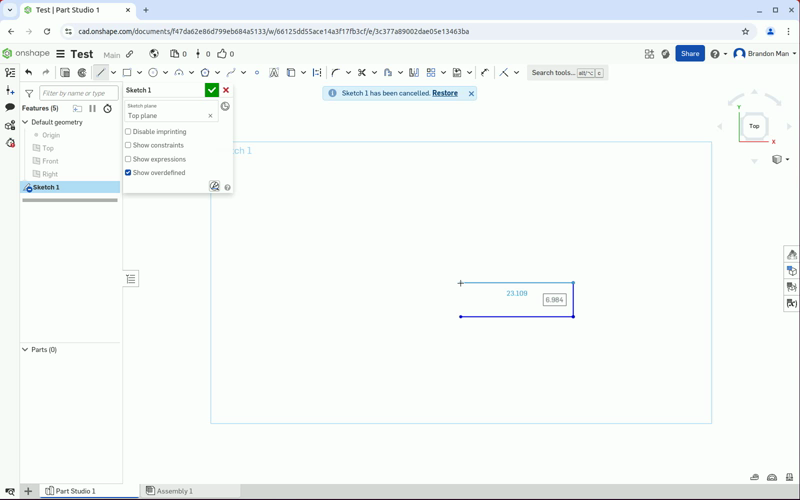
click(460, 282)
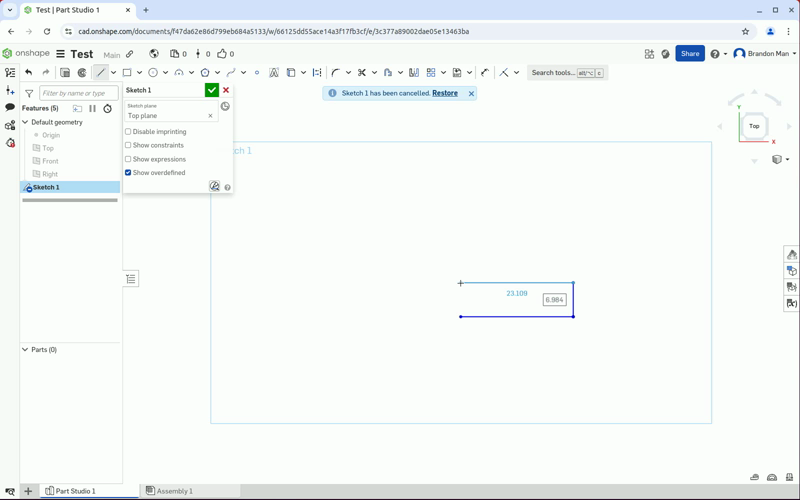
key_up(shift)
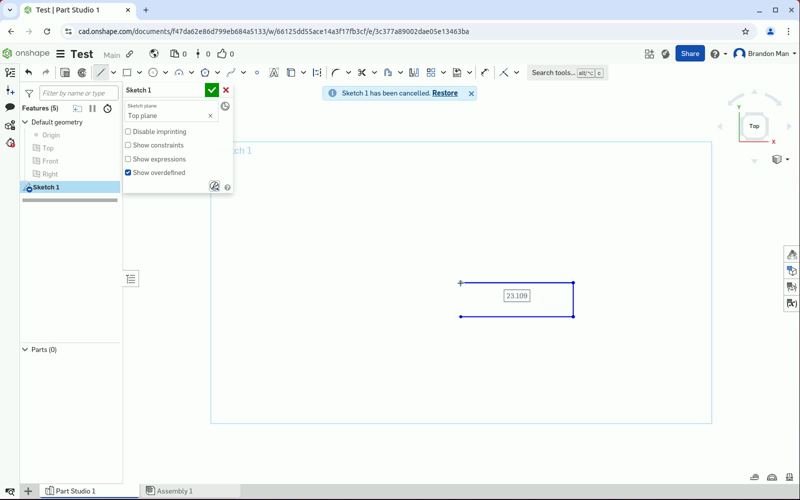
mouse_move(490, 282)
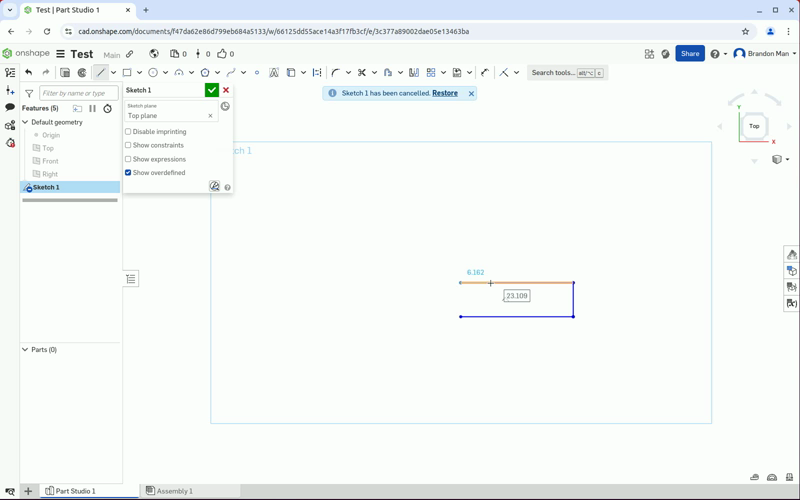
key_down(shift)
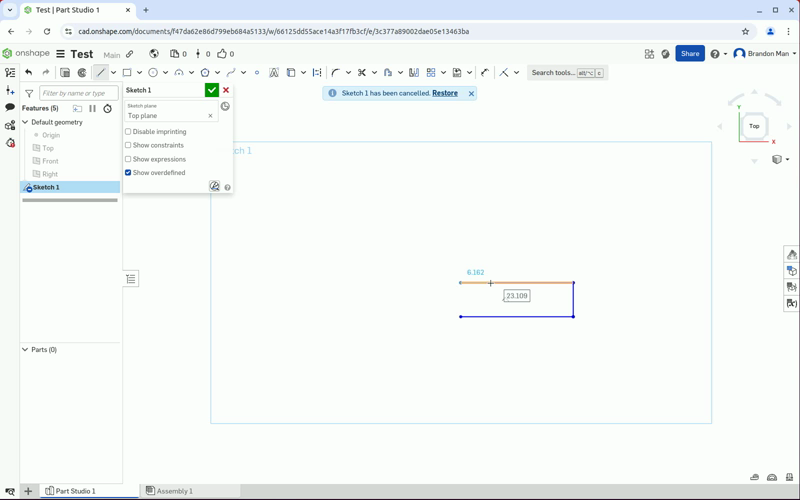
mouse_move(460, 316)
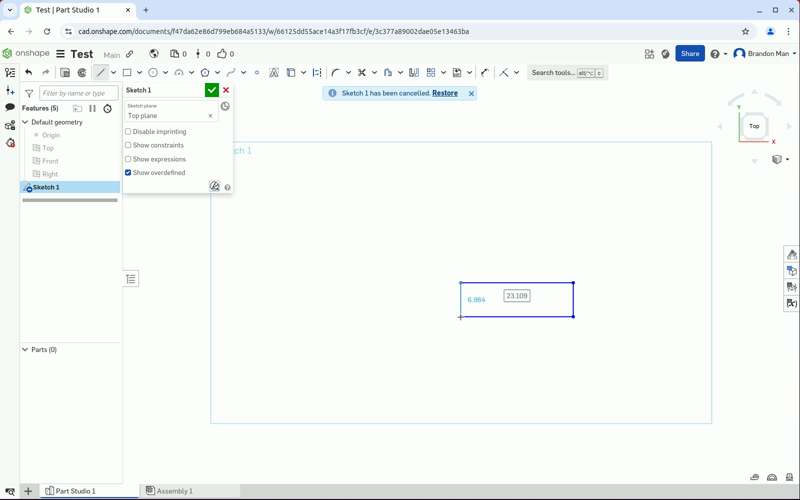
key_up(shift)
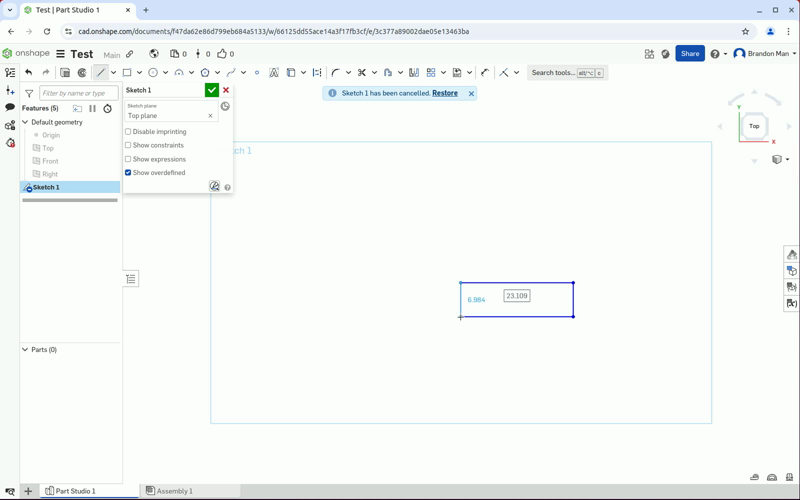
click(460, 316)
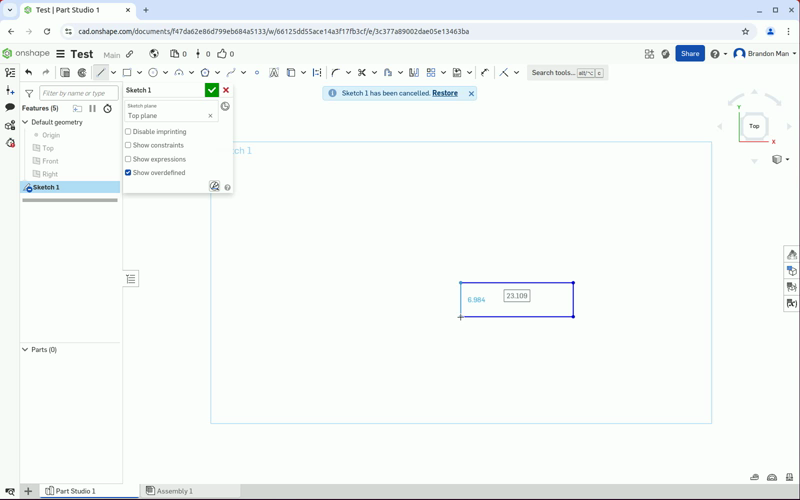
key(esc)
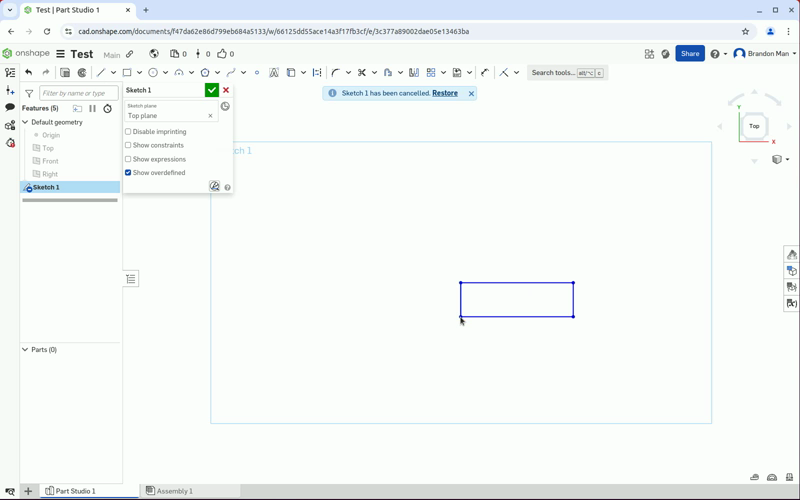
mouse_move(544, 291)
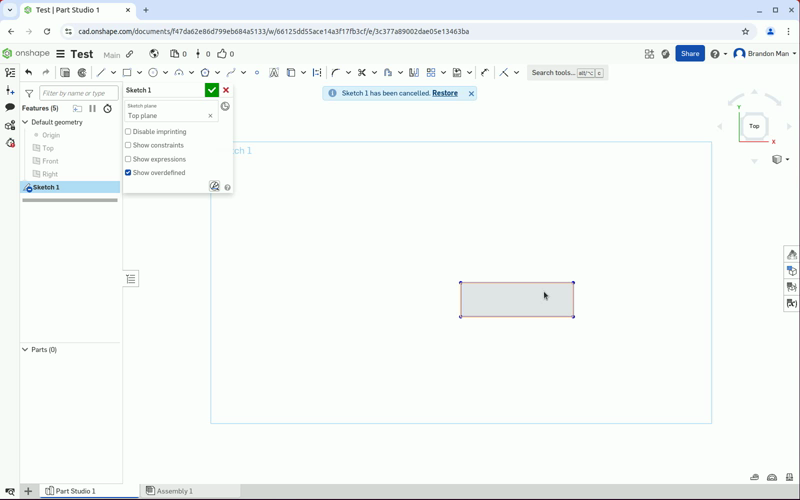
click(544, 291)
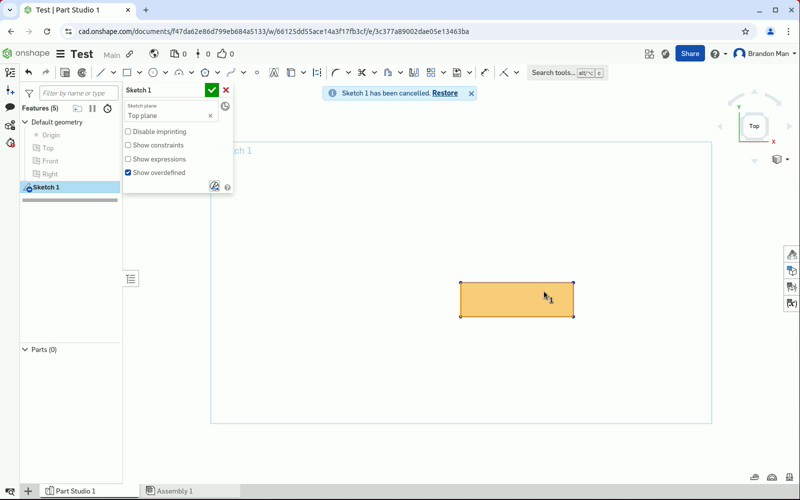
mouse_move(73, 352)
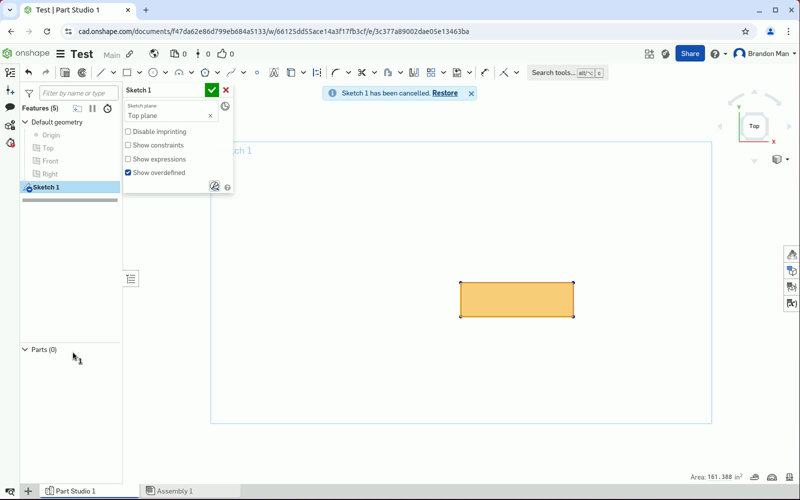
key(shift+y)
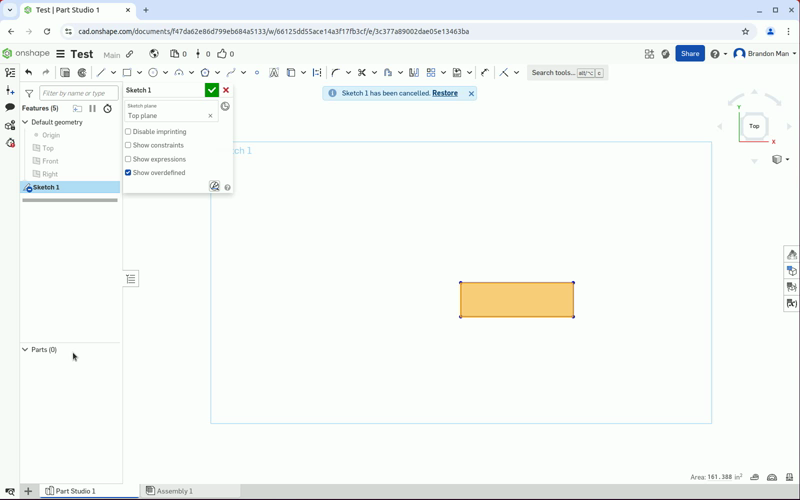
key(shift+e)
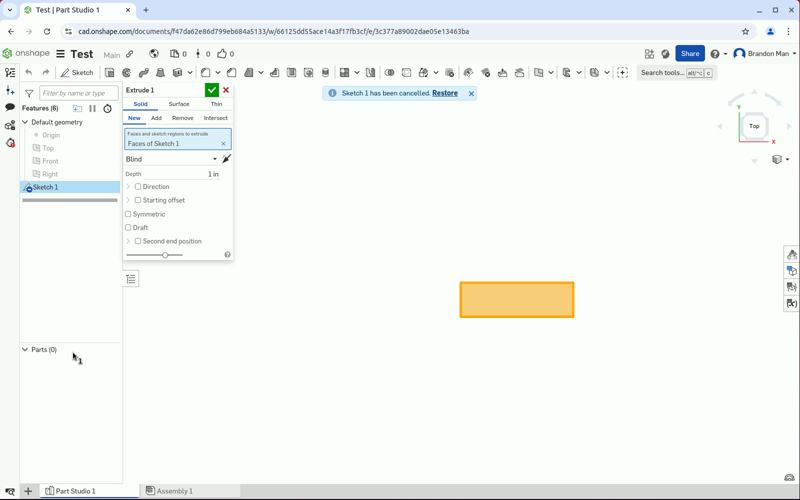
mouse_move(143, 106)
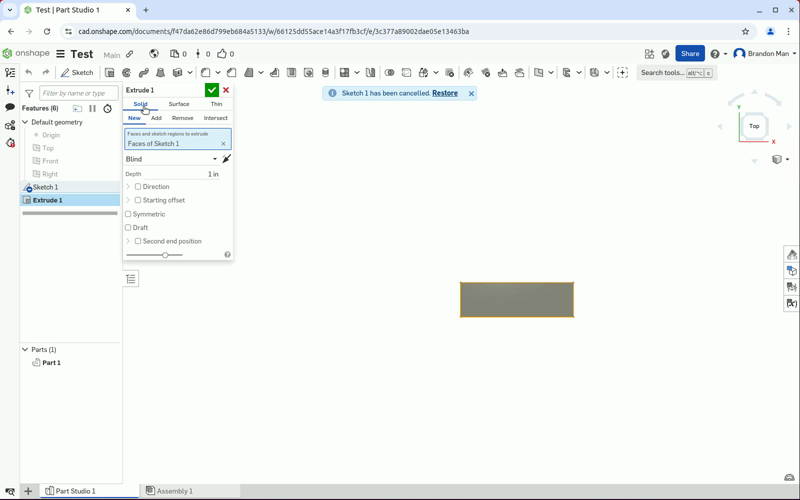
click(143, 106)
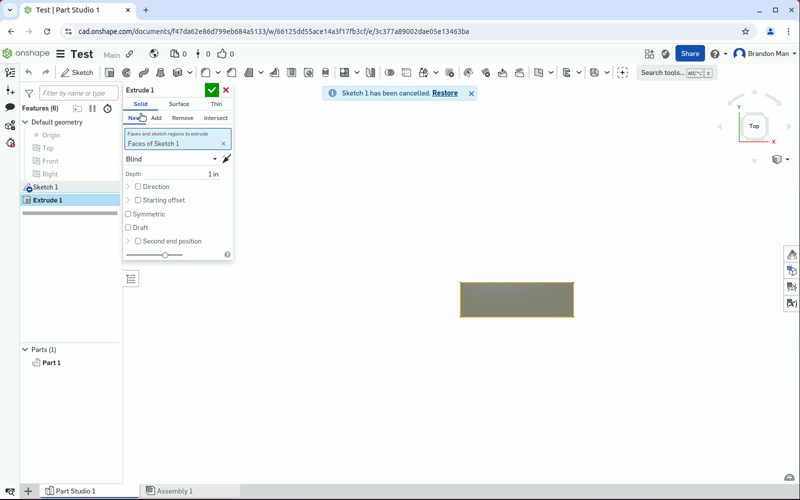
mouse_move(137, 120)
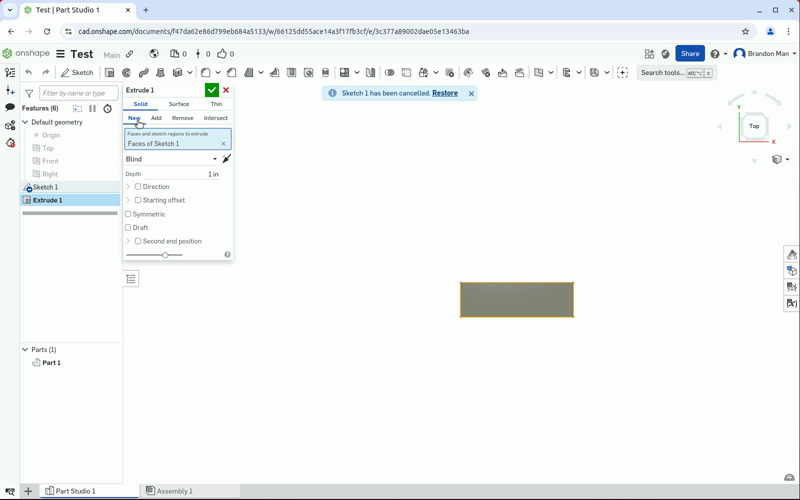
click(137, 120)
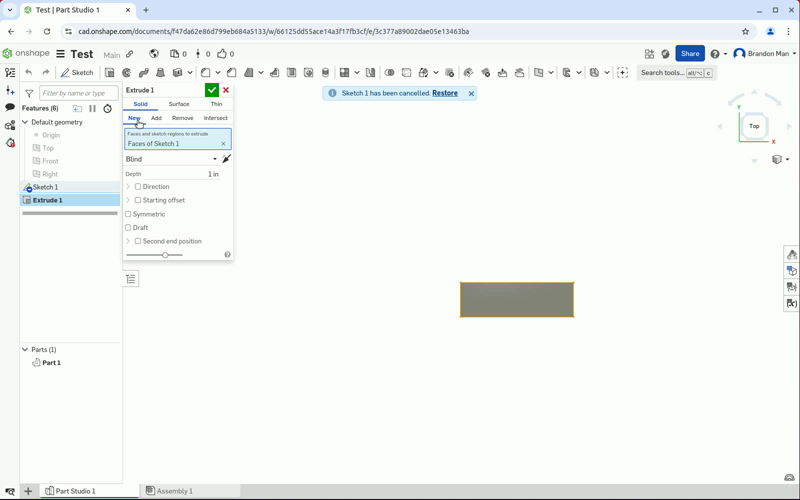
key(tab, 4)
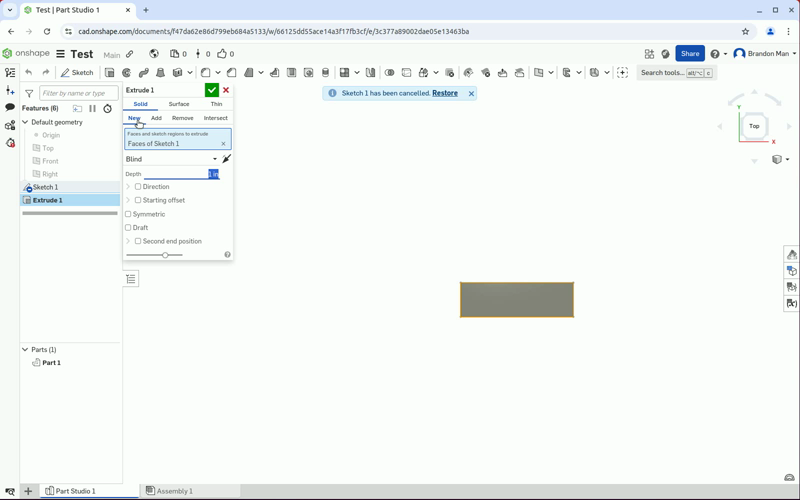
text(-0.241)
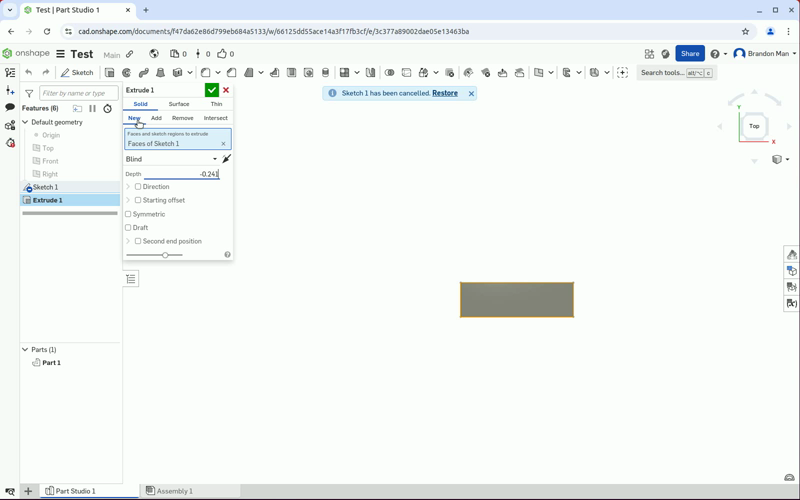
key(enter)
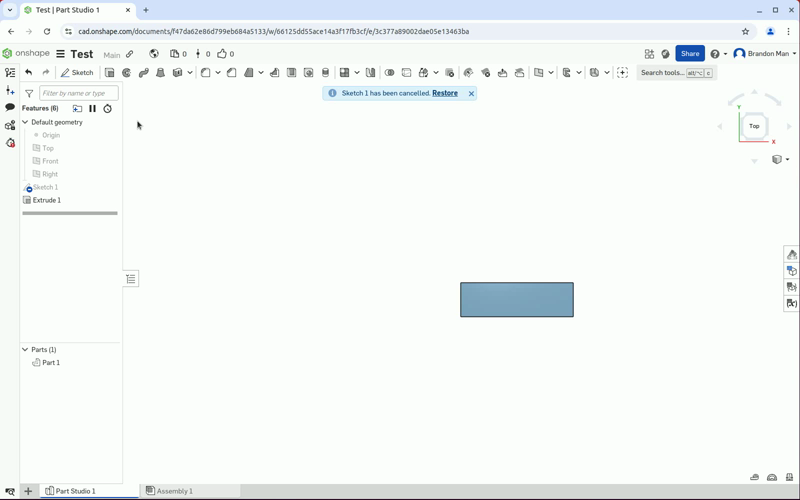
key(shift+h)
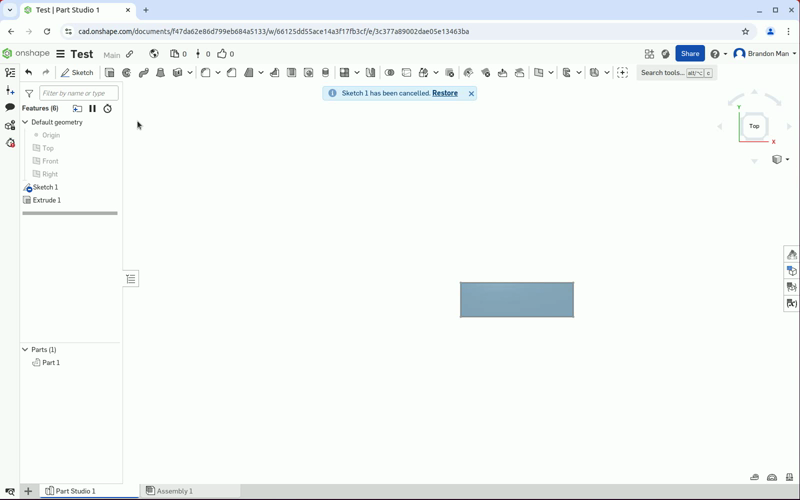
key(shift+h)
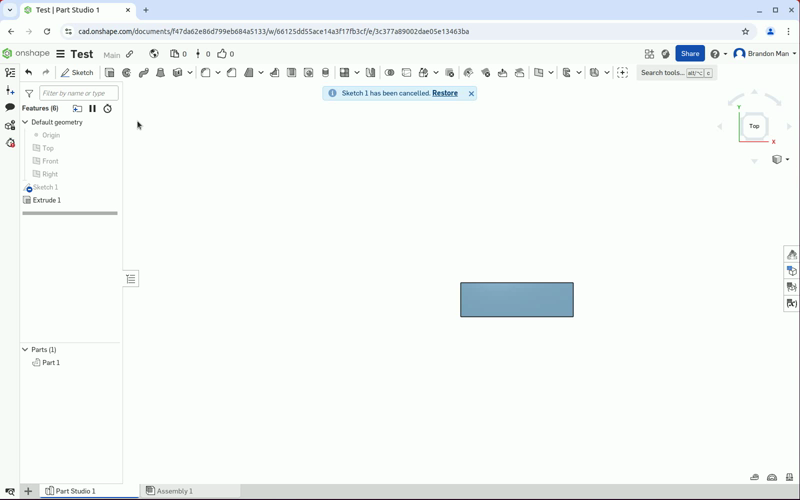
mouse_move(73, 189)
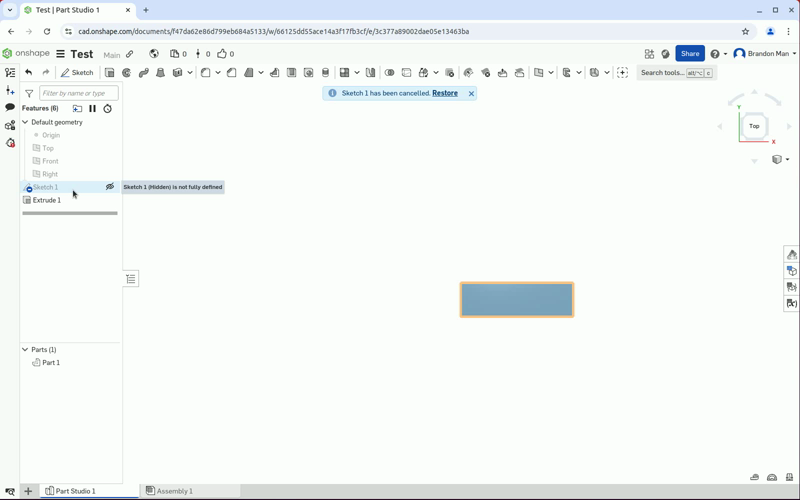
click(73, 189)
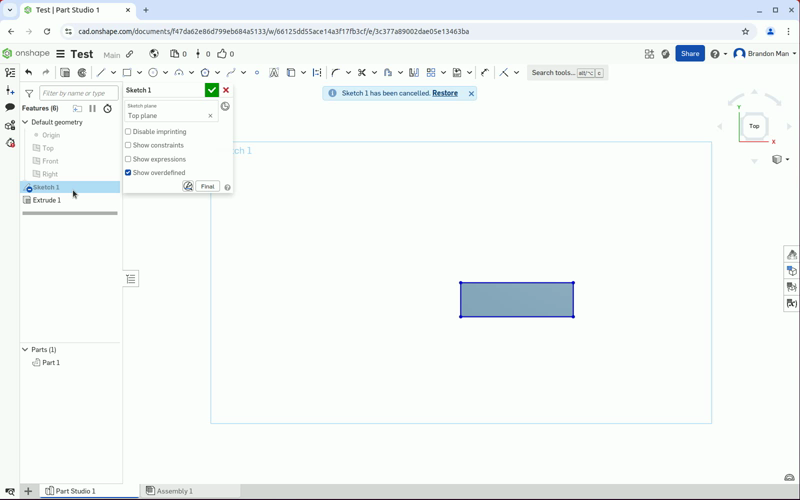
mouse_move(229, 92)
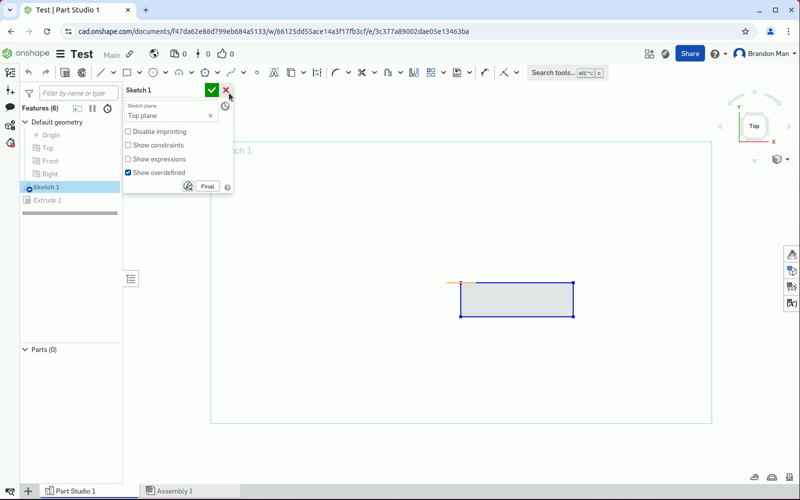
click(229, 92)
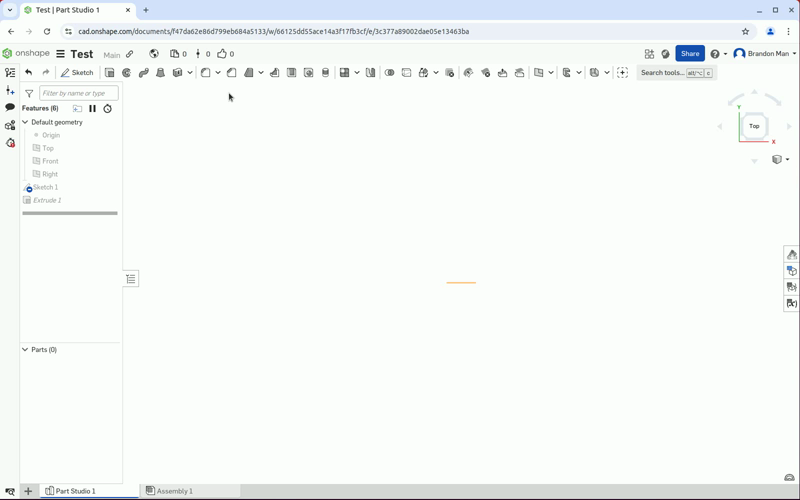
mouse_move(73, 352)
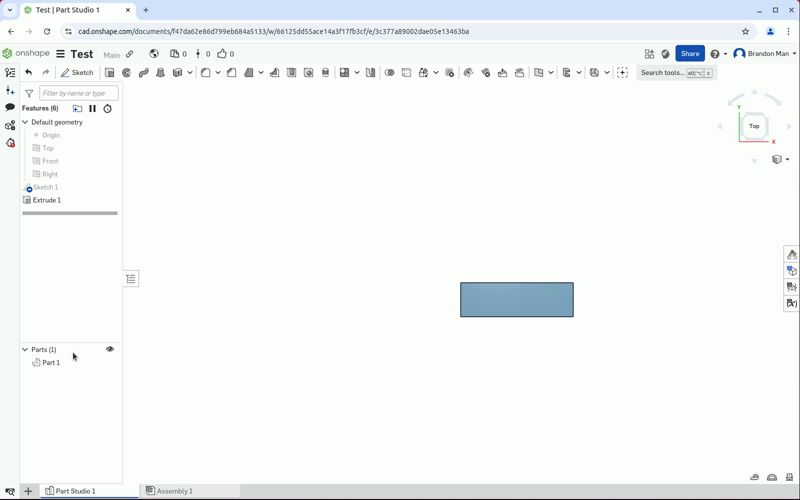
key(y)
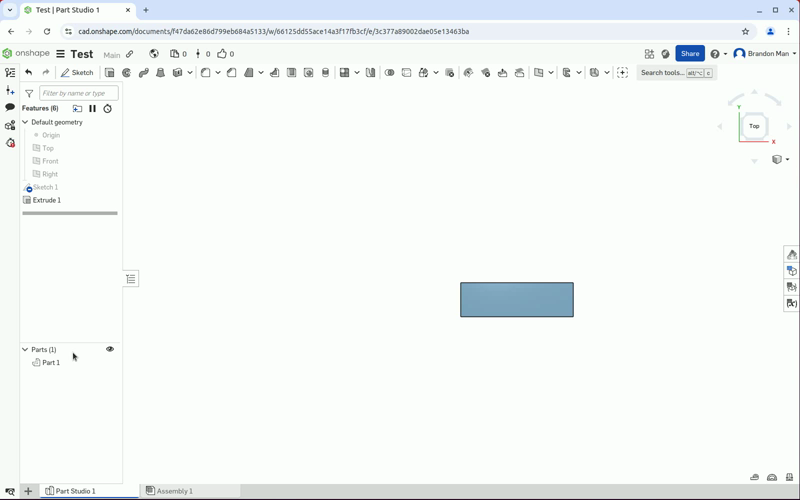
key(shift+p)
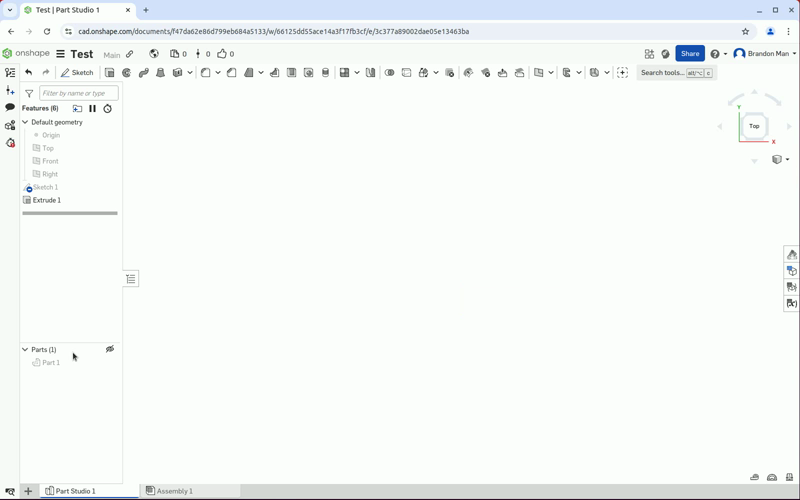
key(space)
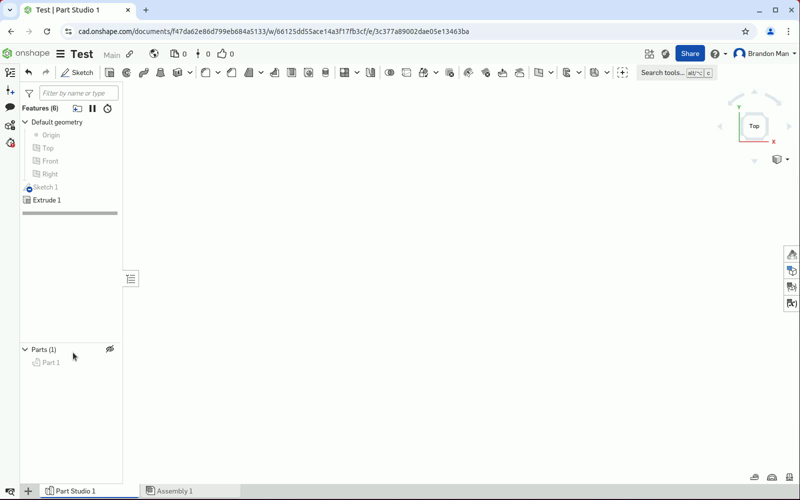
key_down(shift)
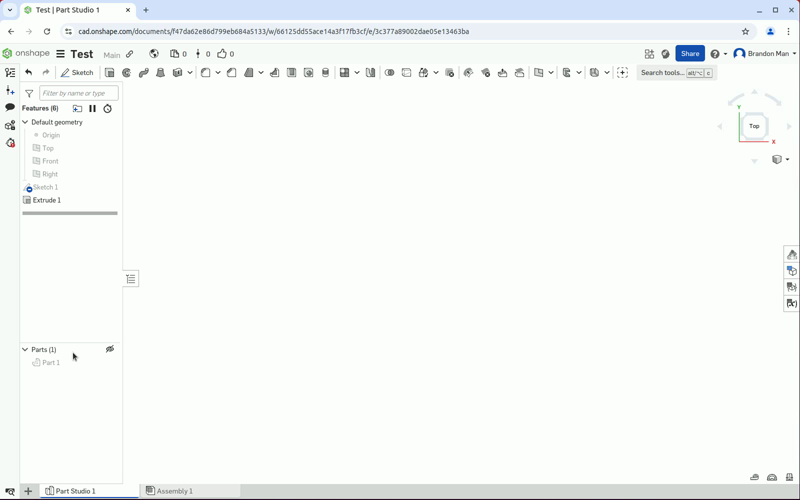
key(up)
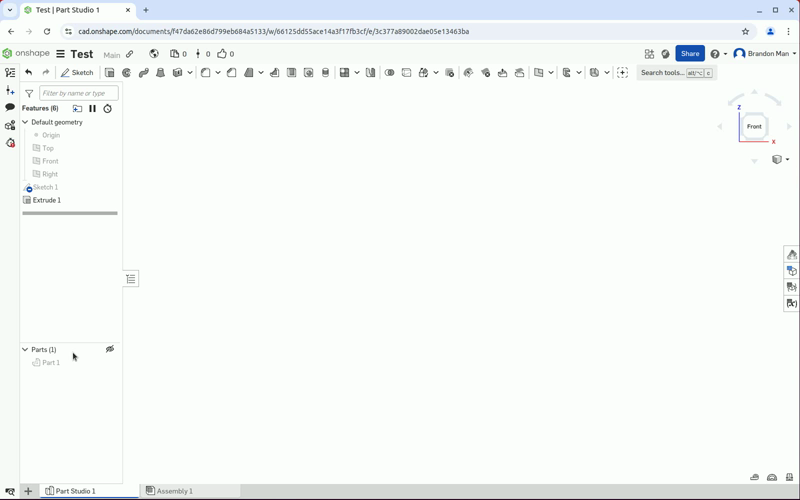
key_up(shift)
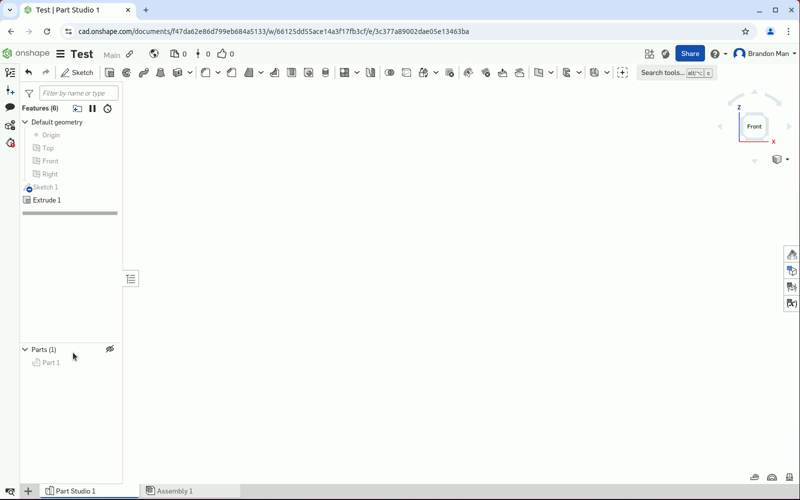
mouse_move(73, 352)
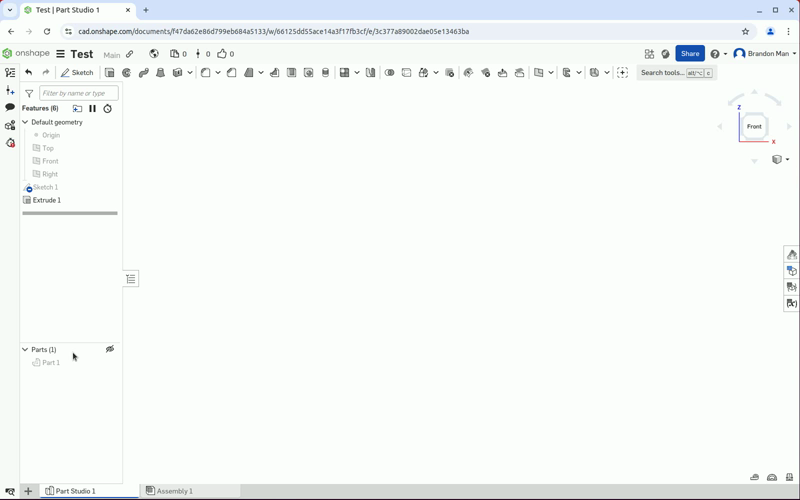
key(shift+y)
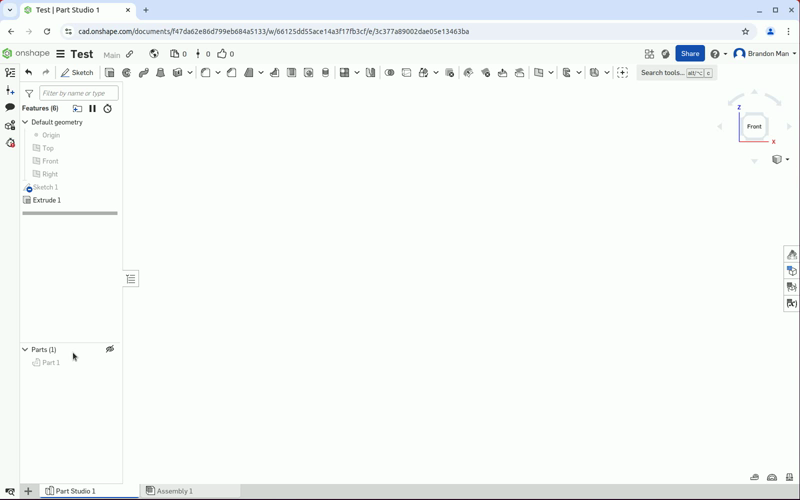
key(shift+s)
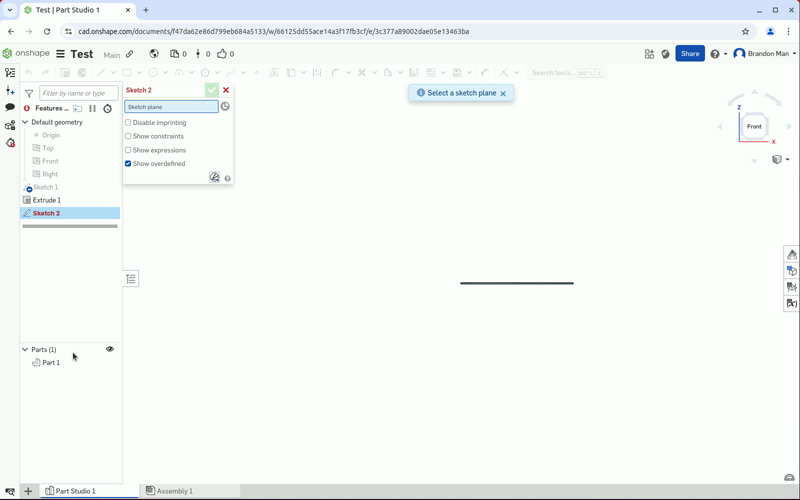
mouse_move(73, 163)
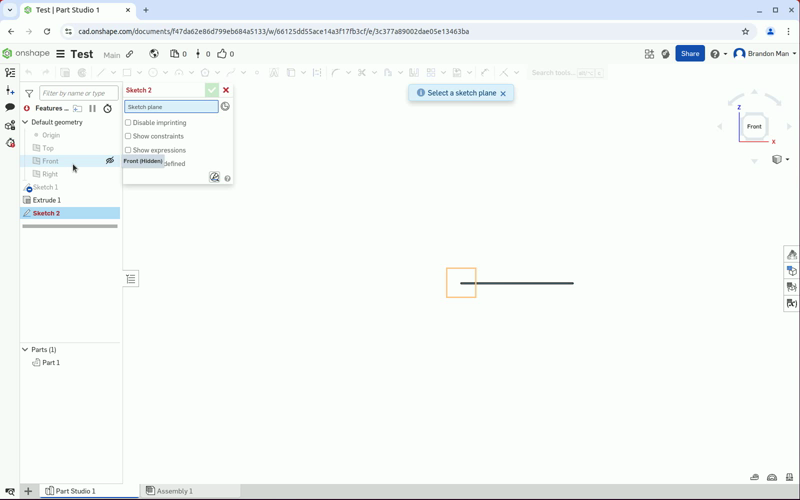
click(73, 163)
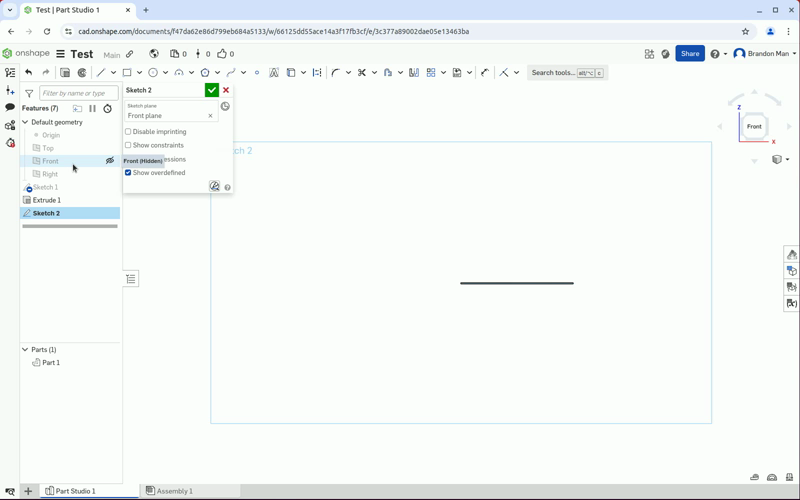
mouse_move(73, 352)
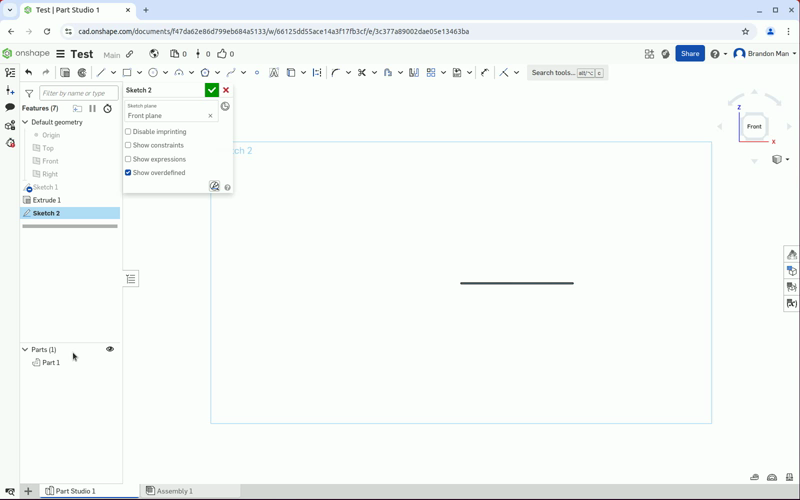
key(y)
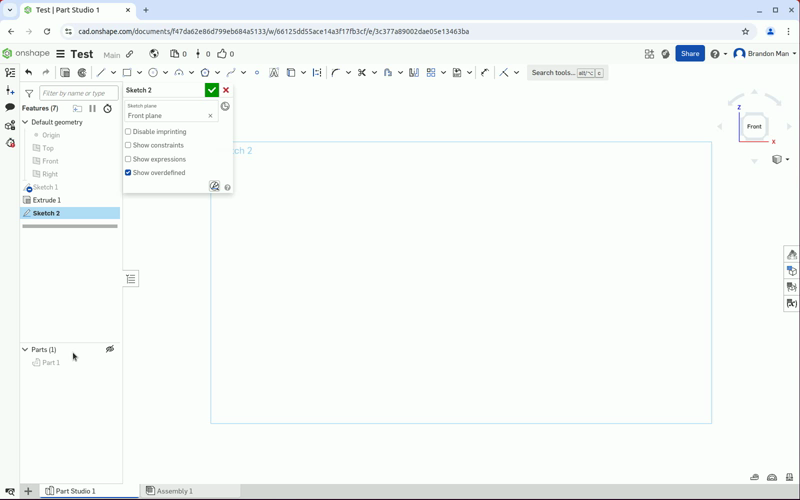
key(l)
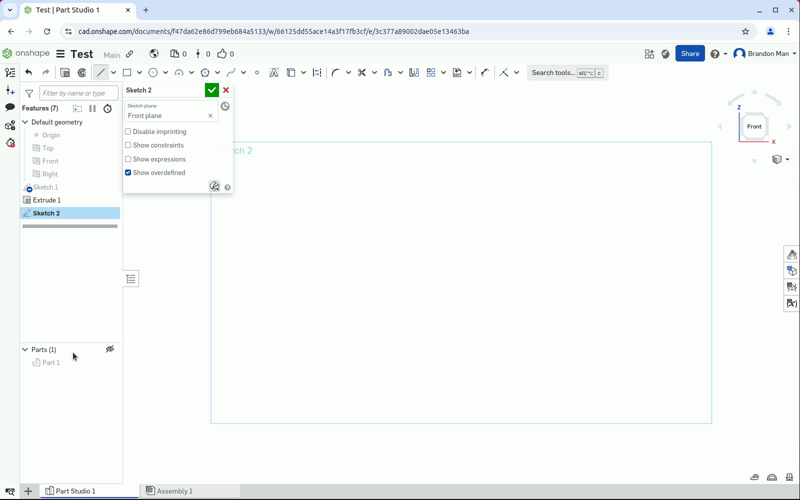
key_down(shift)
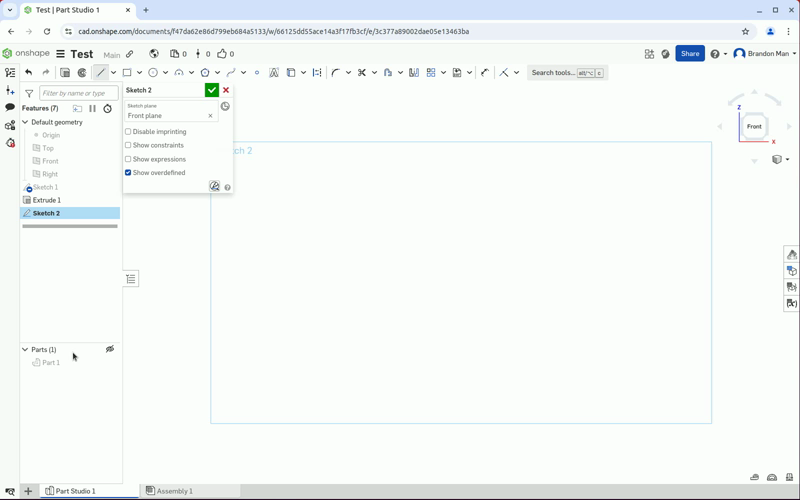
mouse_move(460, 282)
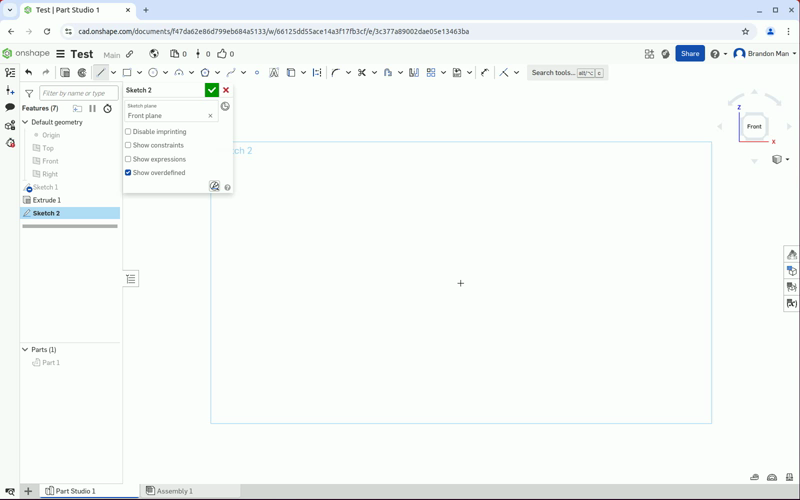
click(460, 282)
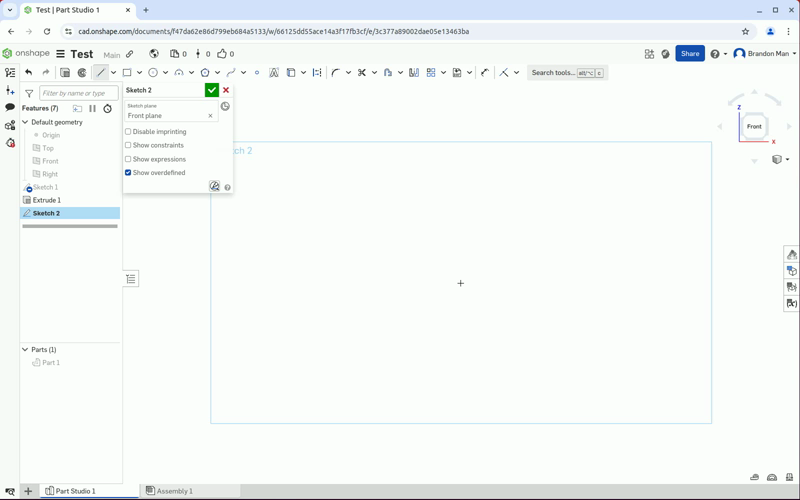
key_up(shift)
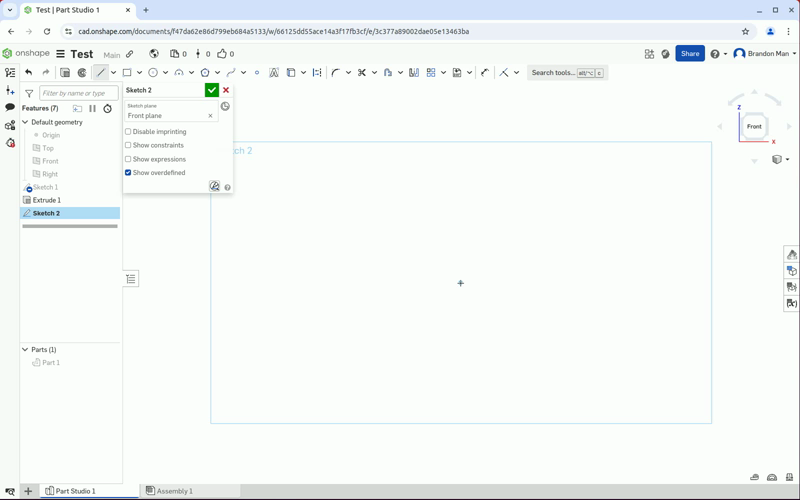
key_down(shift)
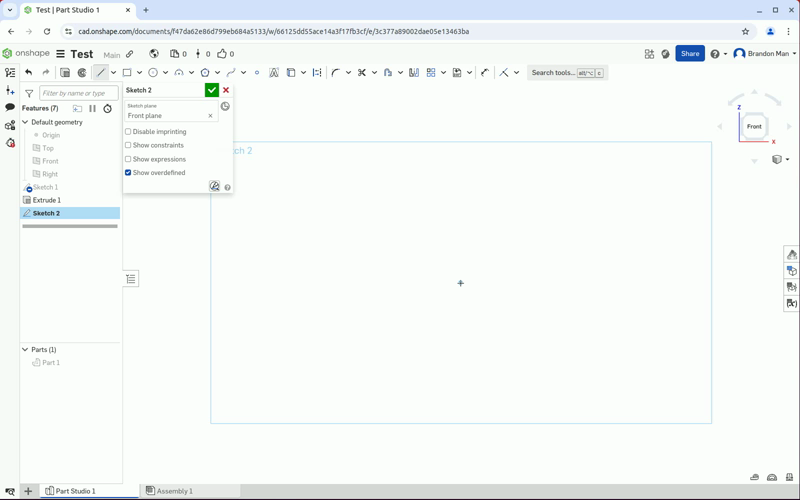
mouse_move(573, 282)
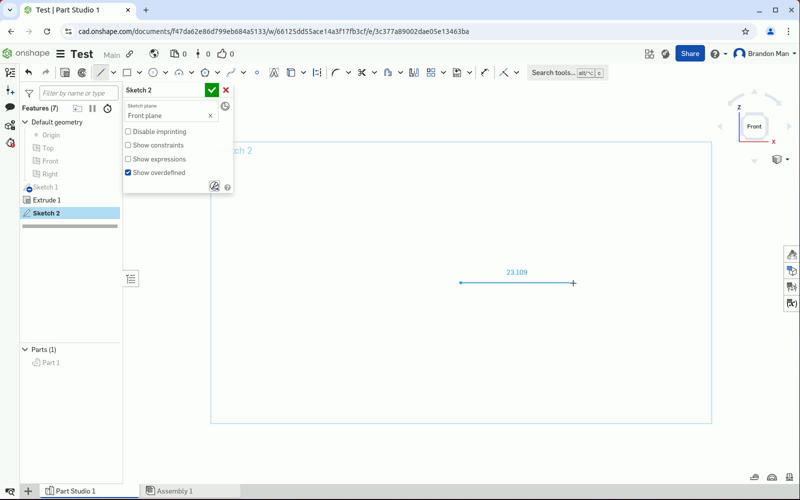
click(573, 282)
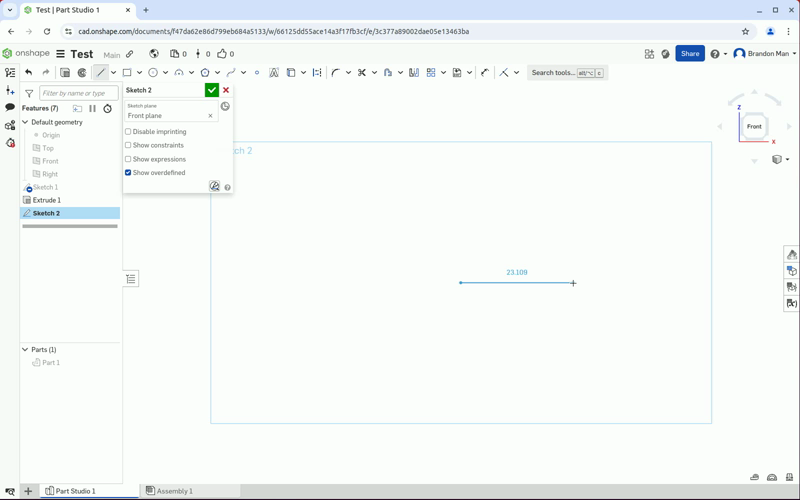
key_up(shift)
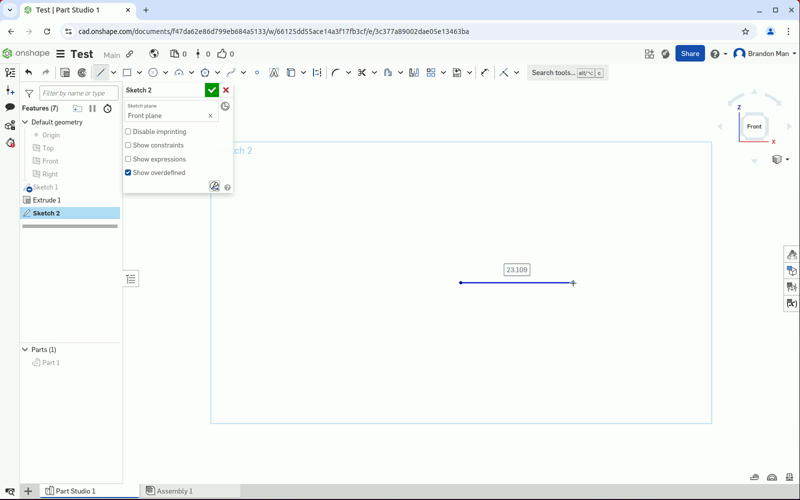
key_down(shift)
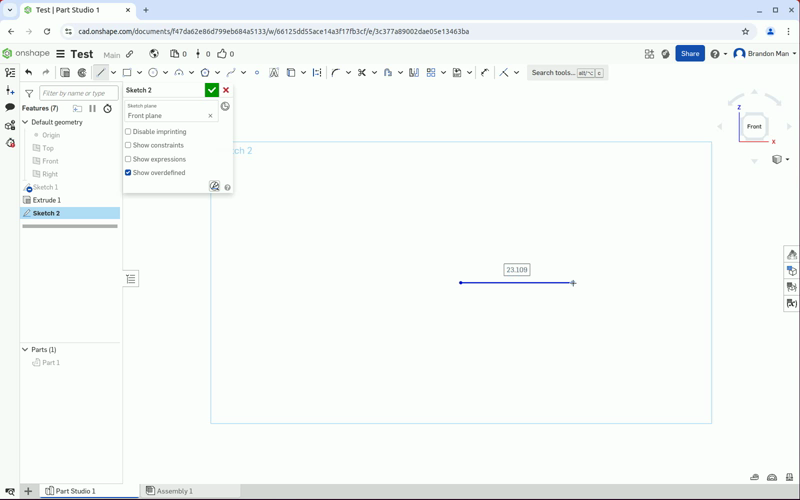
mouse_move(589, 282)
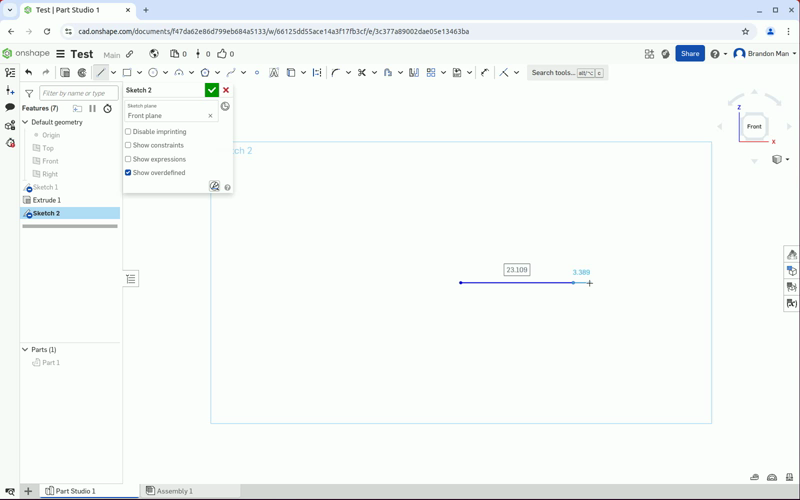
mouse_move(573, 230)
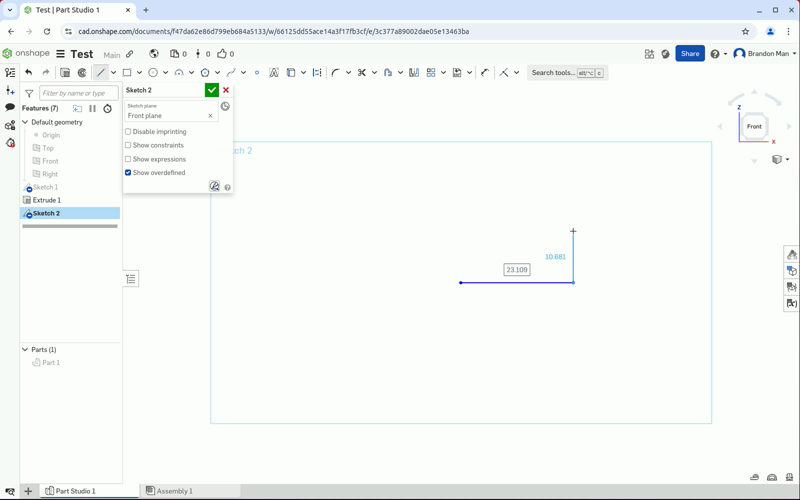
click(573, 230)
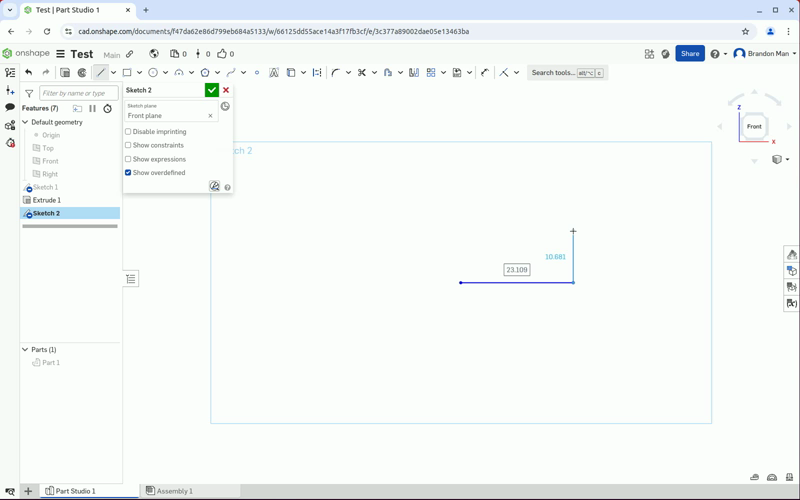
key_up(shift)
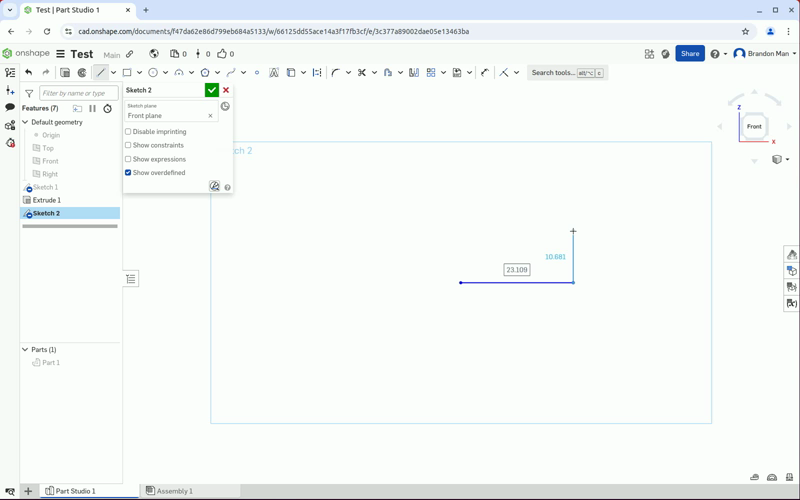
key_down(shift)
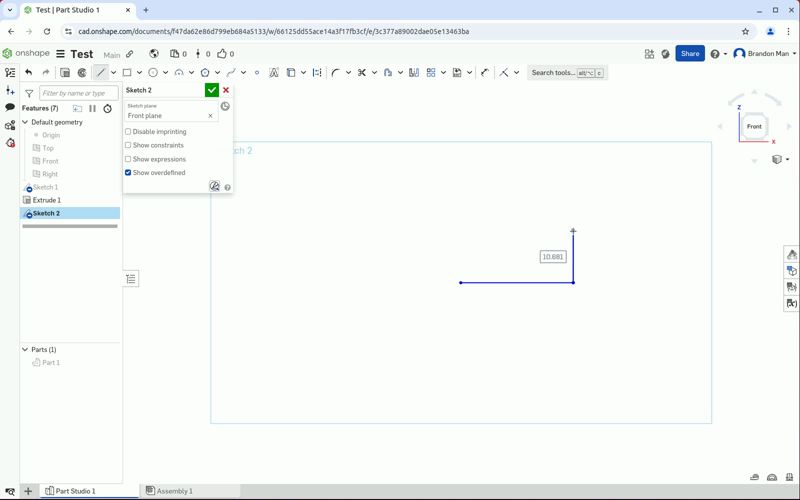
mouse_move(460, 230)
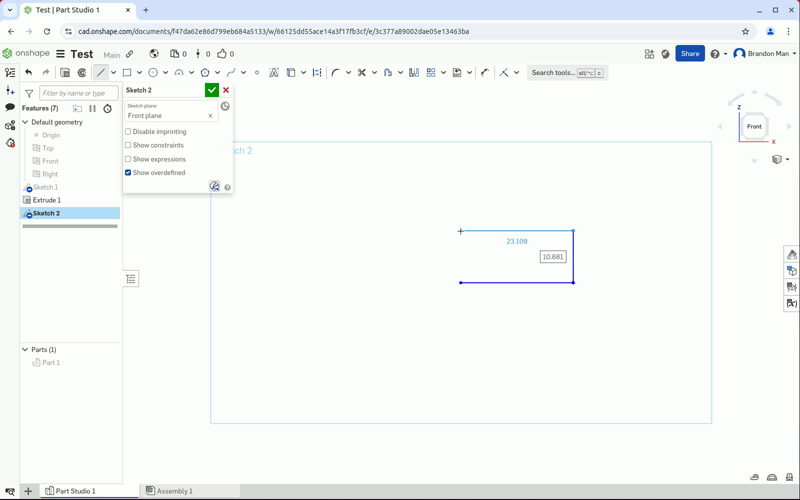
click(460, 230)
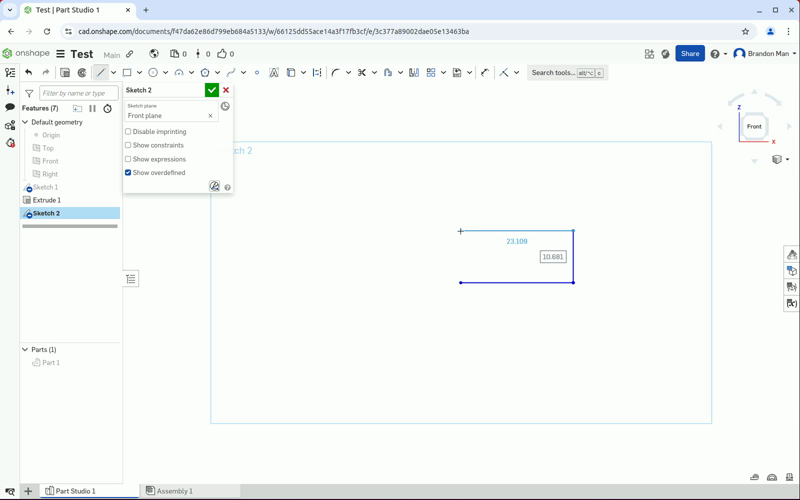
key_up(shift)
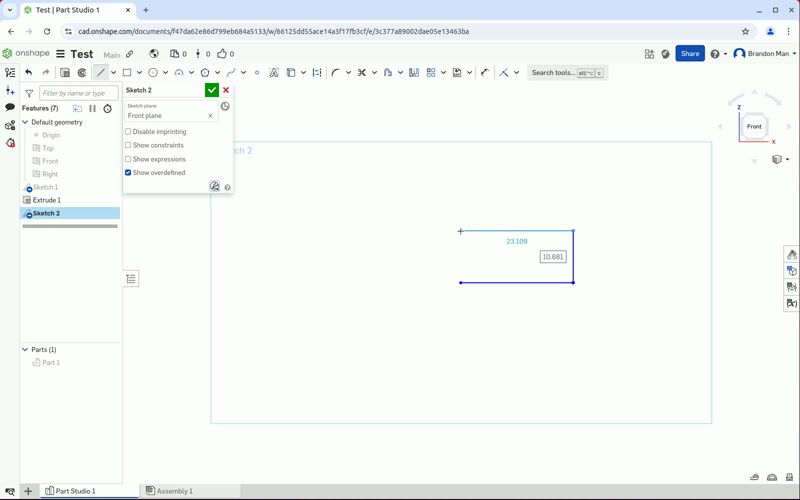
mouse_move(490, 230)
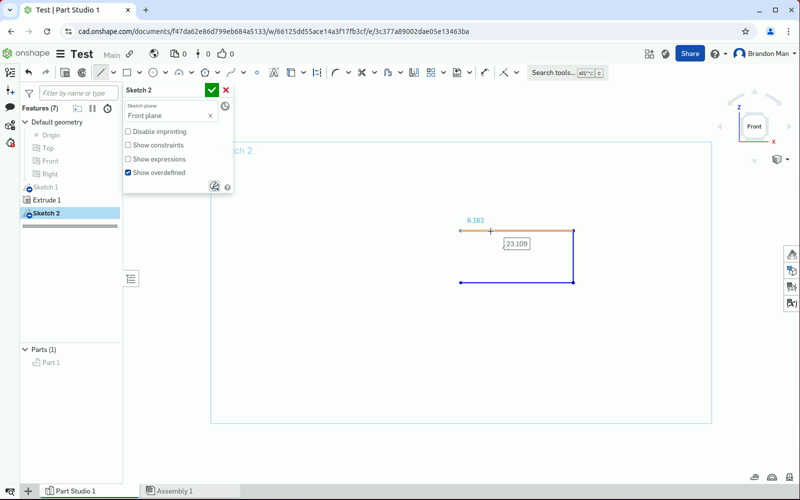
key_down(shift)
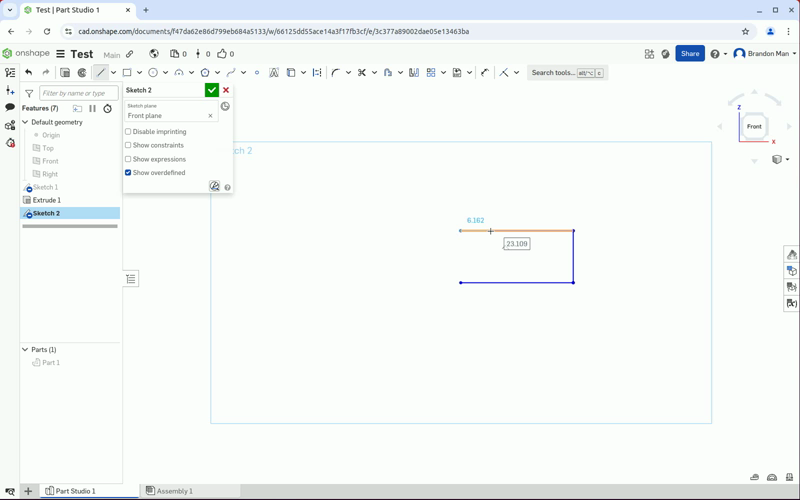
mouse_move(460, 282)
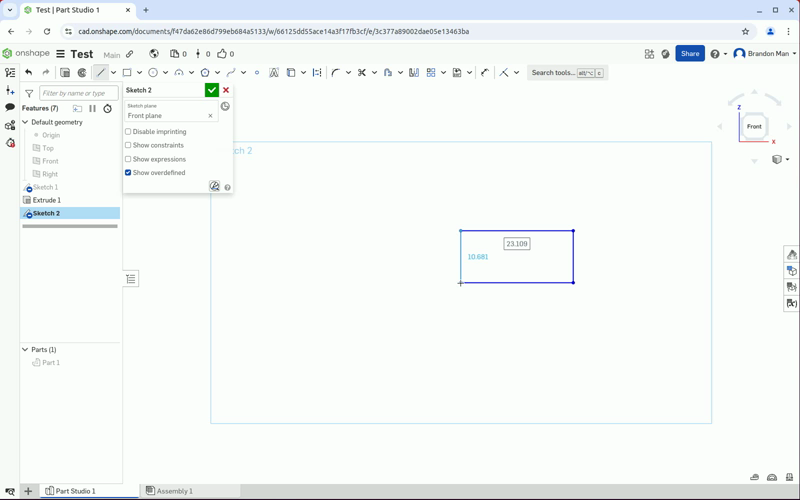
key_up(shift)
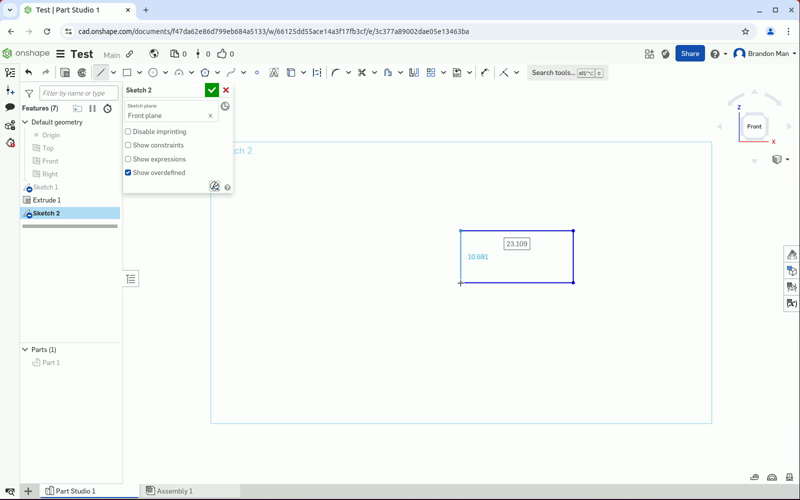
click(460, 282)
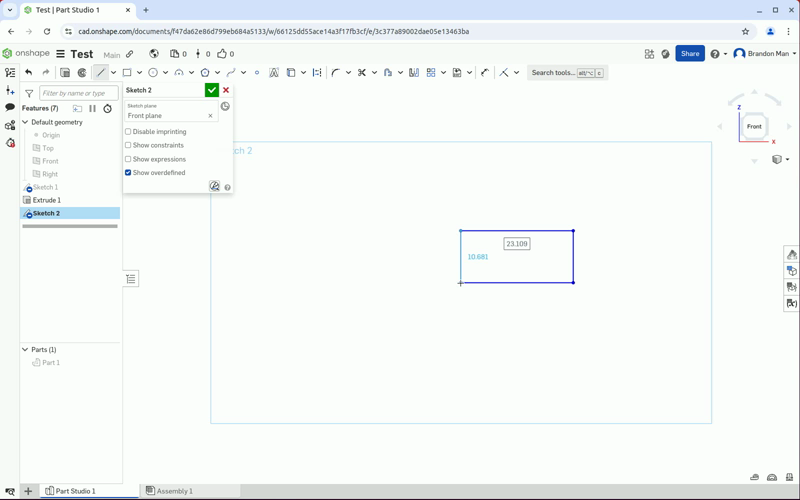
key(esc)
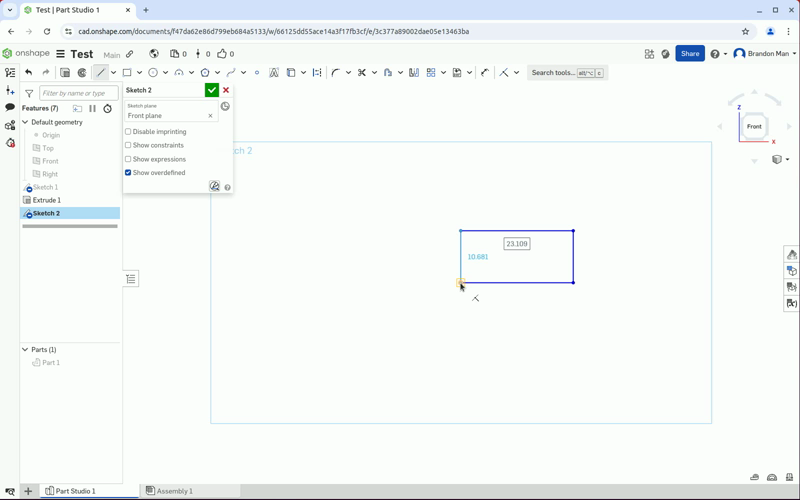
key(l)
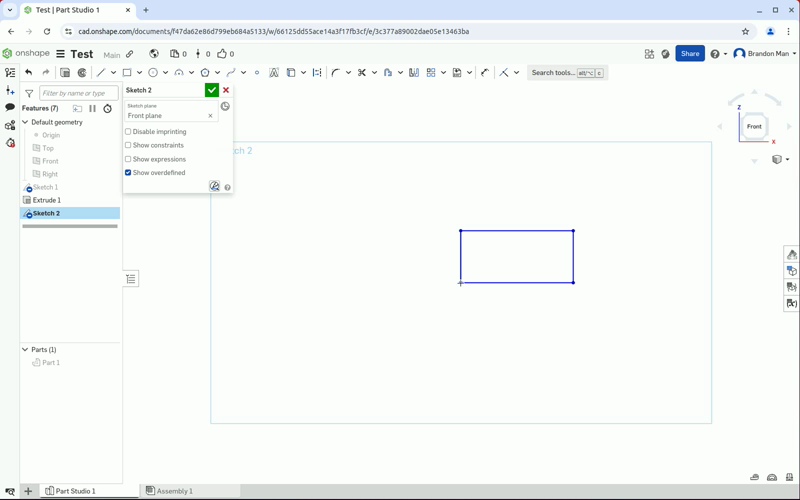
key_down(shift)
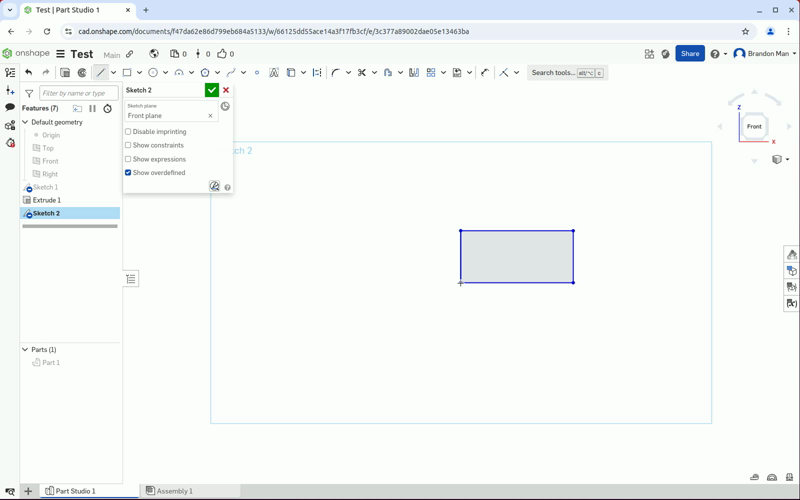
mouse_move(490, 266)
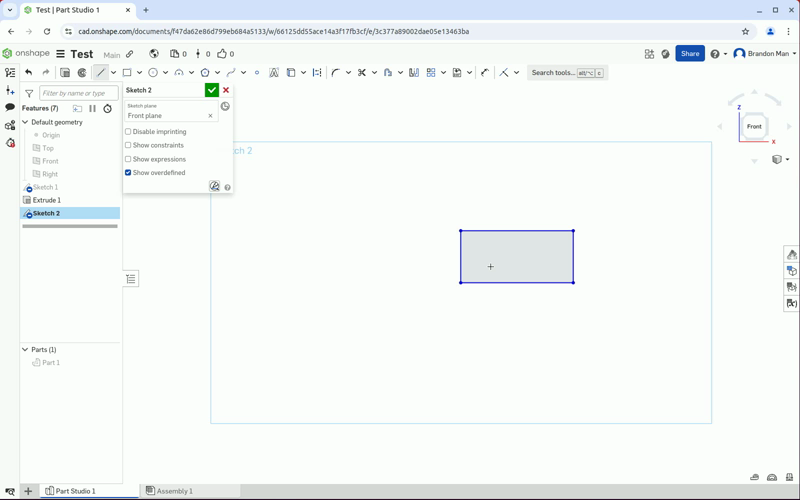
click(490, 266)
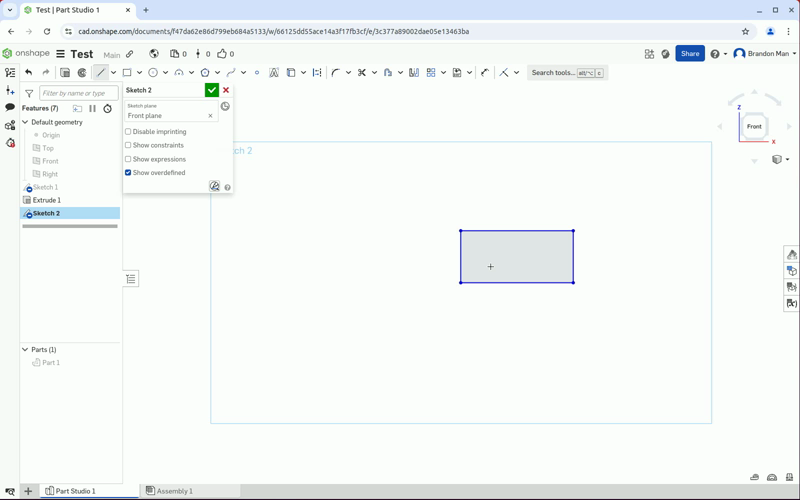
key_up(shift)
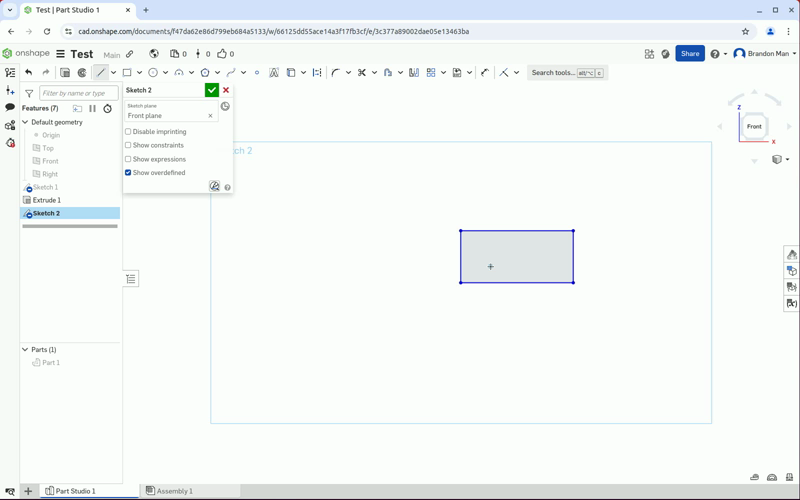
key_down(shift)
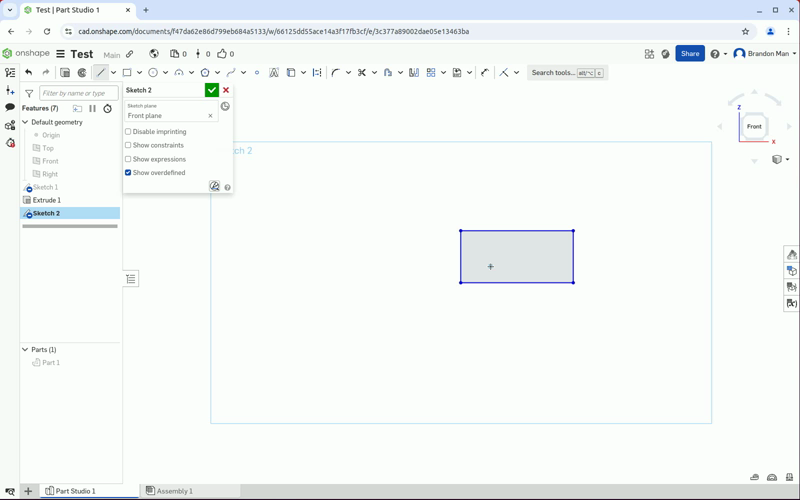
mouse_move(520, 266)
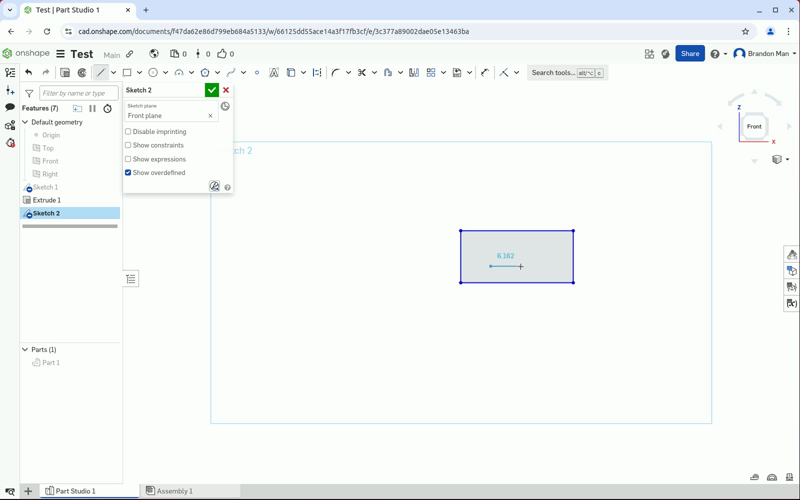
mouse_move(517, 266)
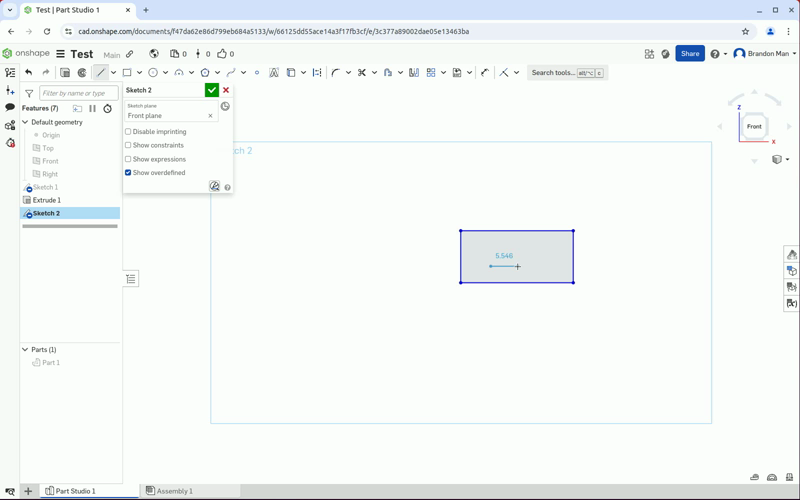
click(517, 266)
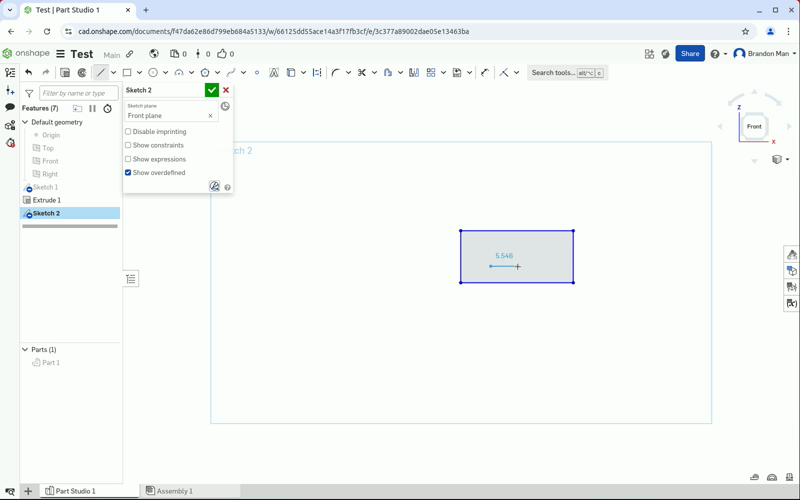
key_up(shift)
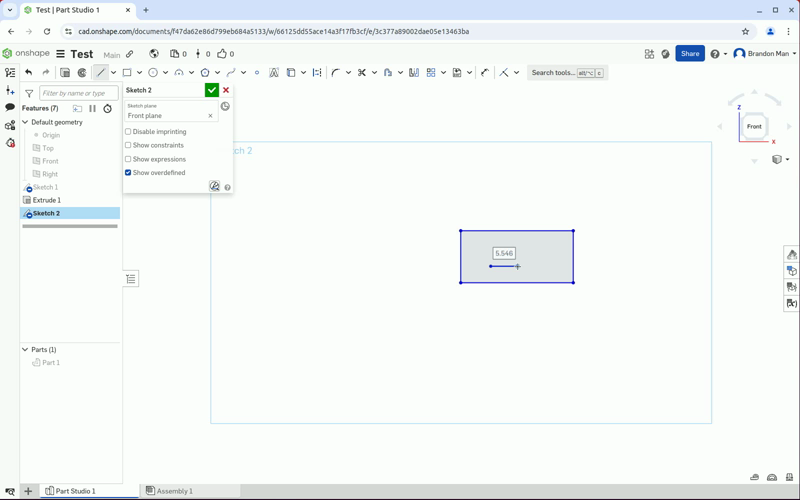
key_down(shift)
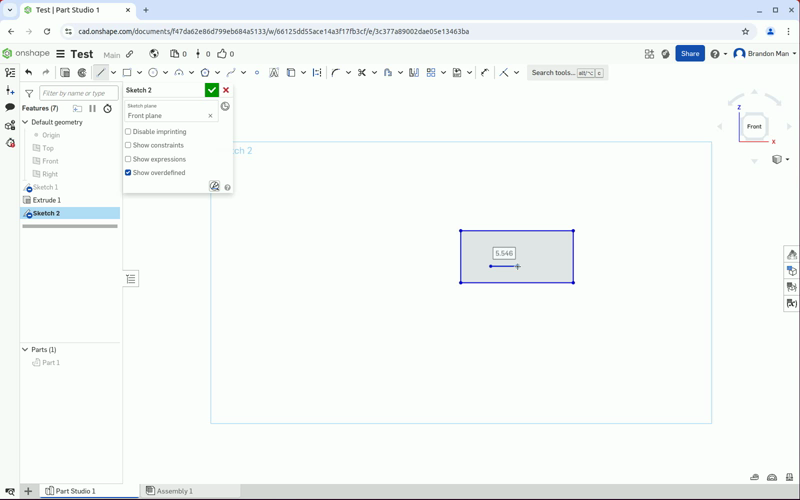
mouse_move(547, 266)
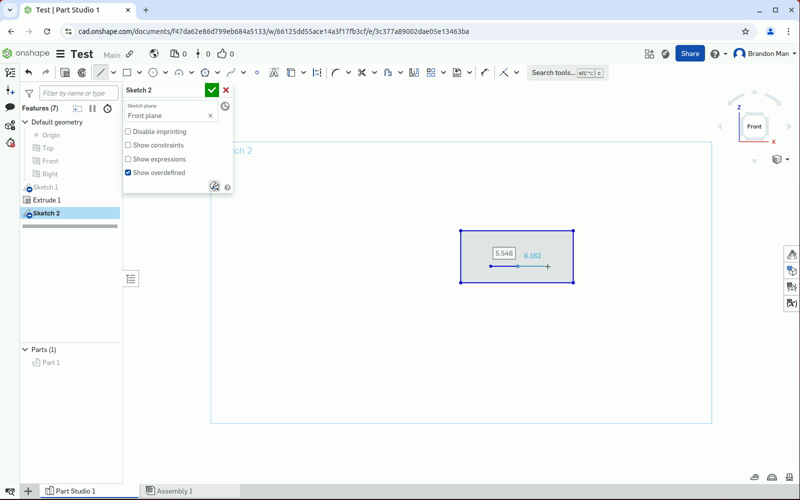
mouse_move(517, 240)
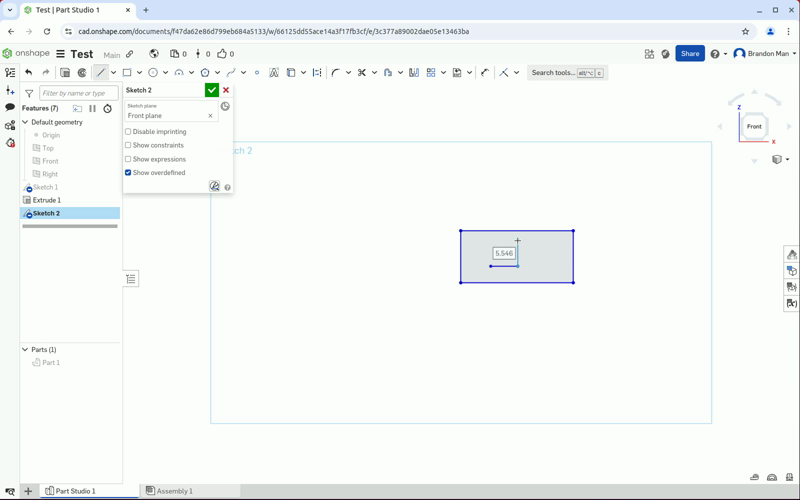
click(517, 240)
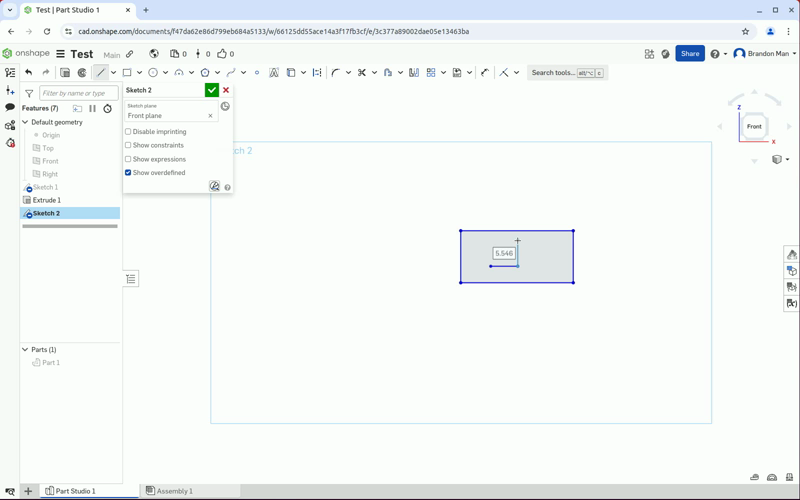
key_up(shift)
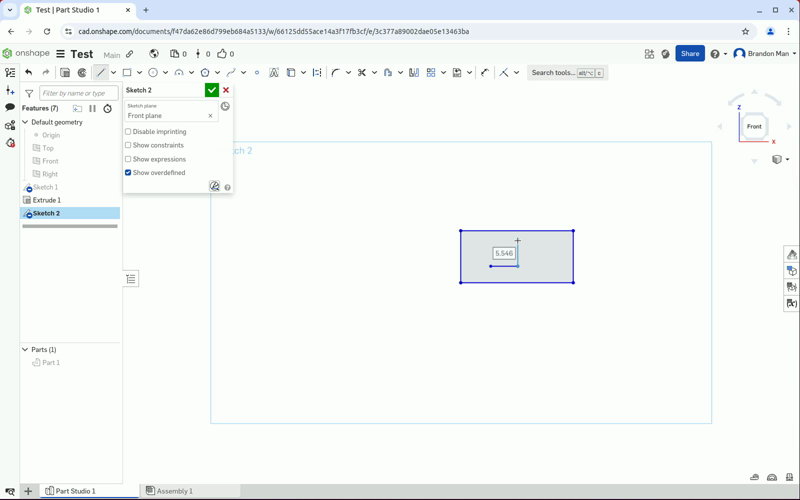
key_down(shift)
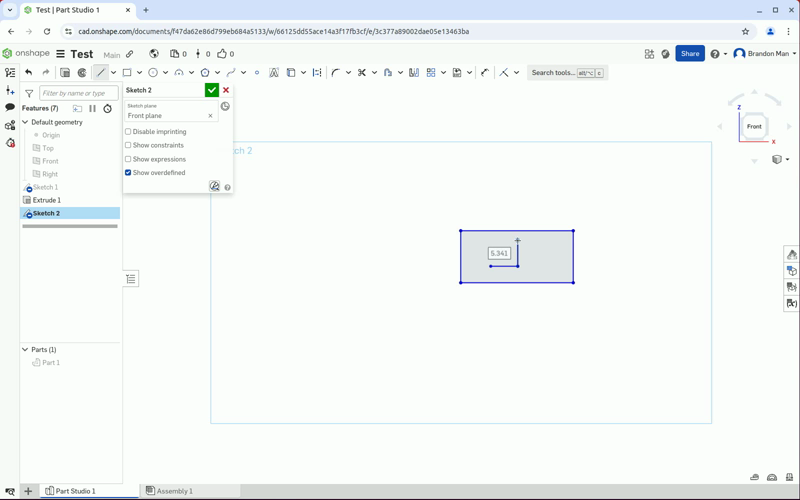
mouse_move(547, 240)
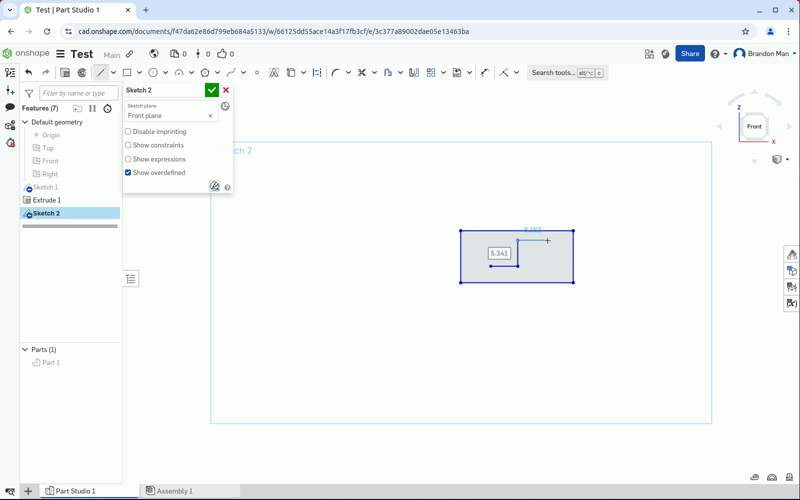
mouse_move(490, 240)
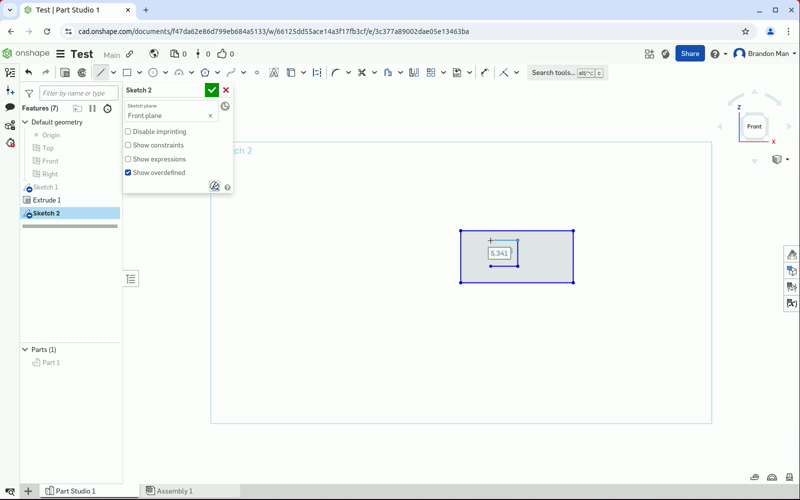
click(490, 240)
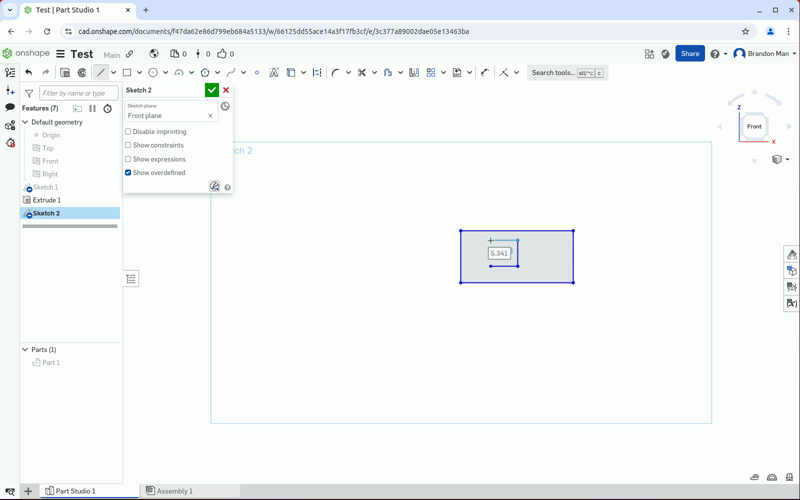
key_up(shift)
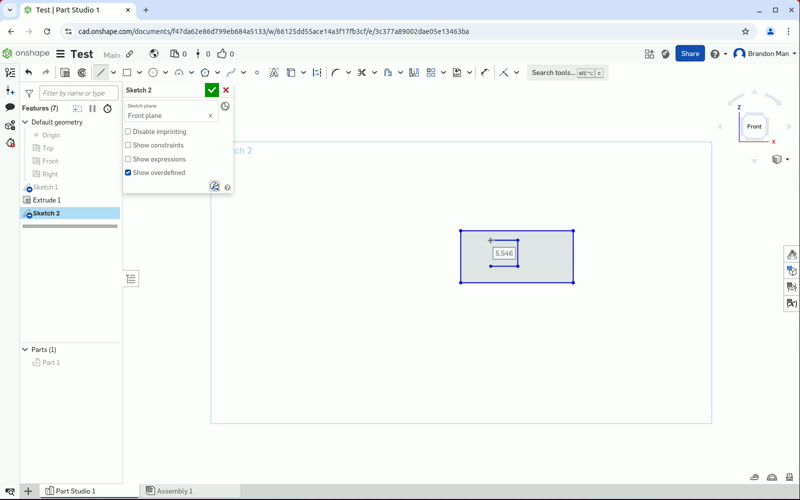
mouse_move(520, 240)
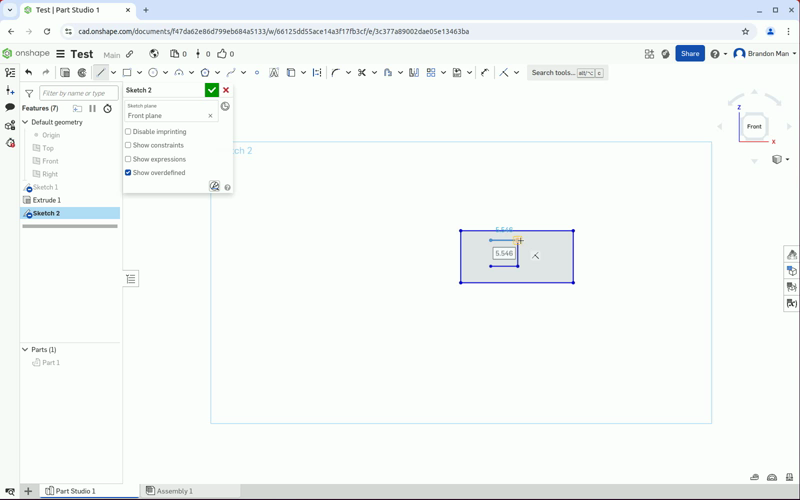
key_down(shift)
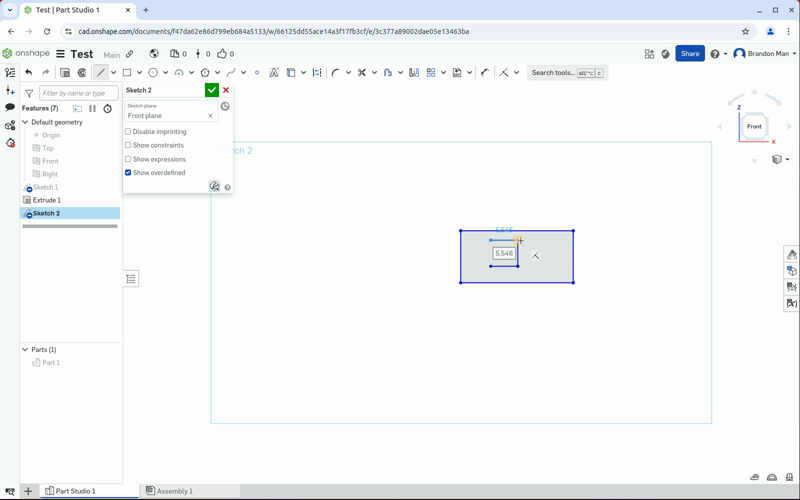
mouse_move(490, 266)
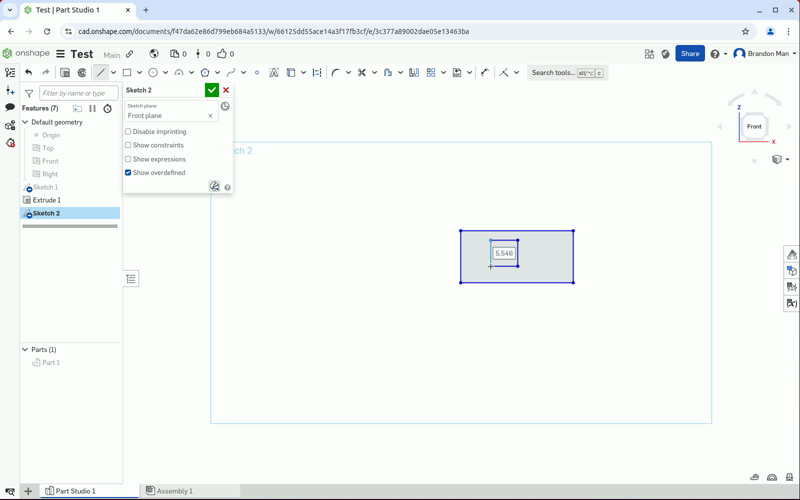
key_up(shift)
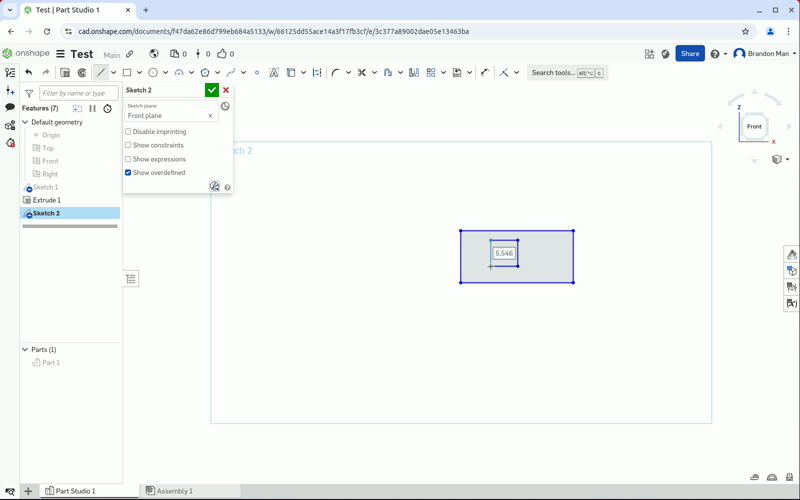
click(490, 266)
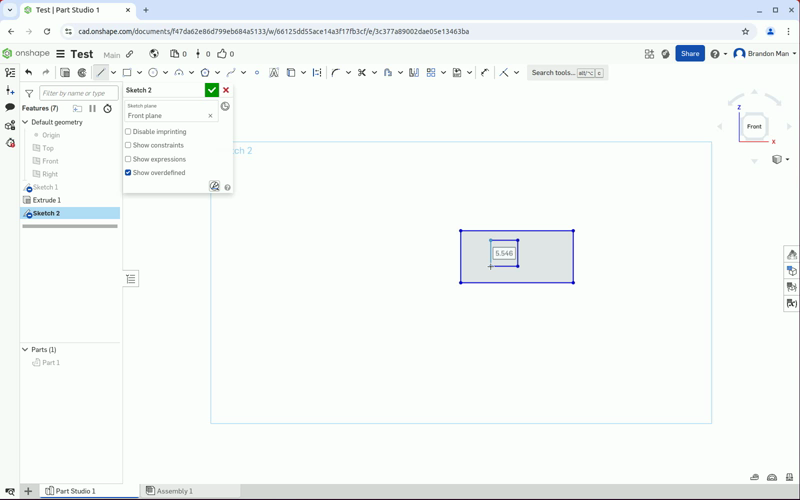
key(esc)
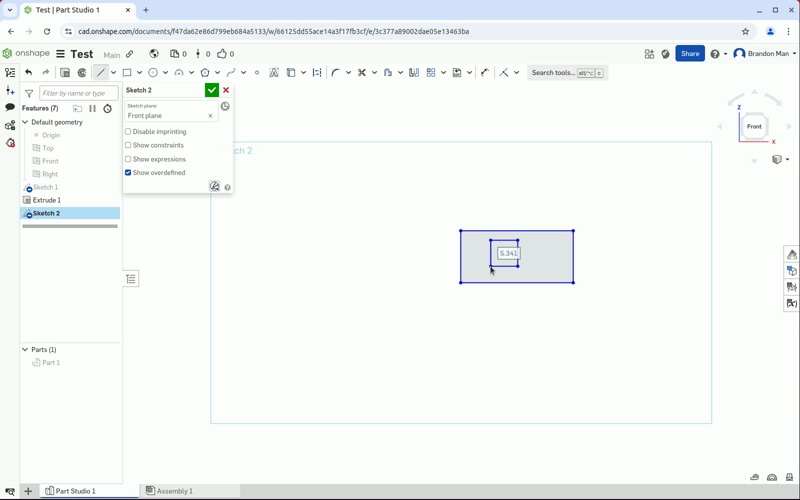
mouse_move(565, 256)
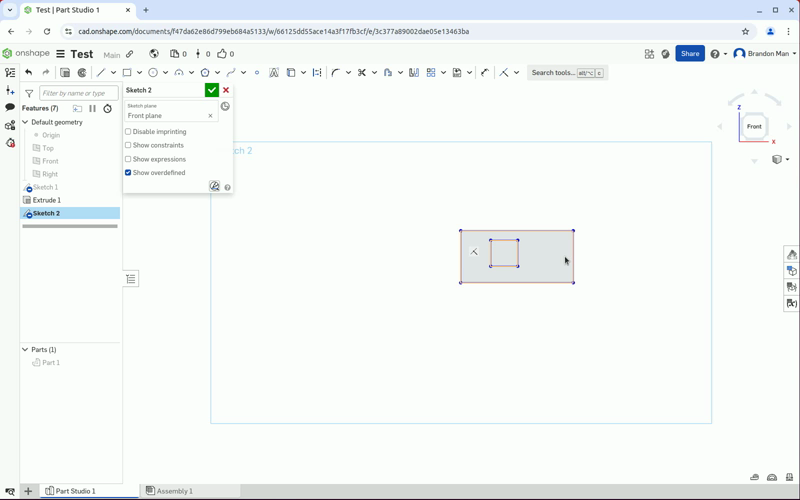
click(565, 256)
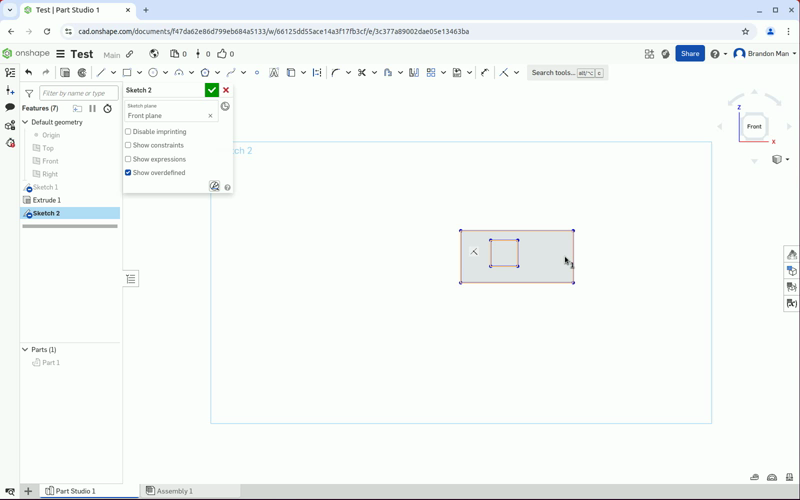
mouse_move(73, 352)
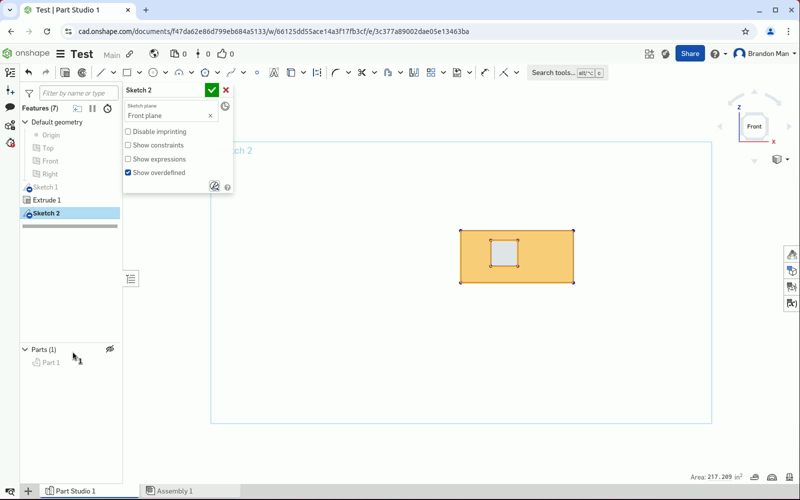
key(shift+y)
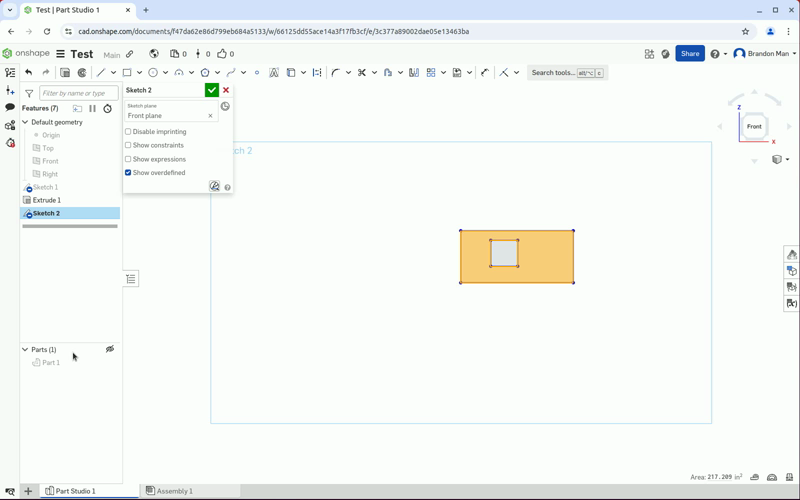
key(shift+e)
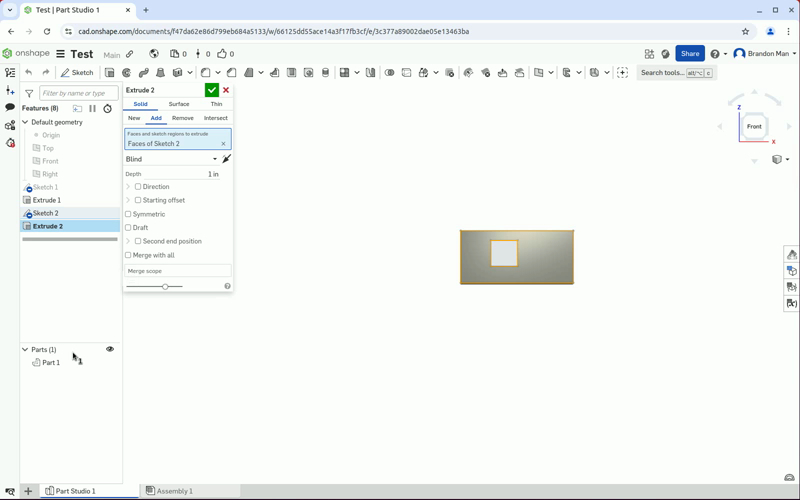
mouse_move(143, 106)
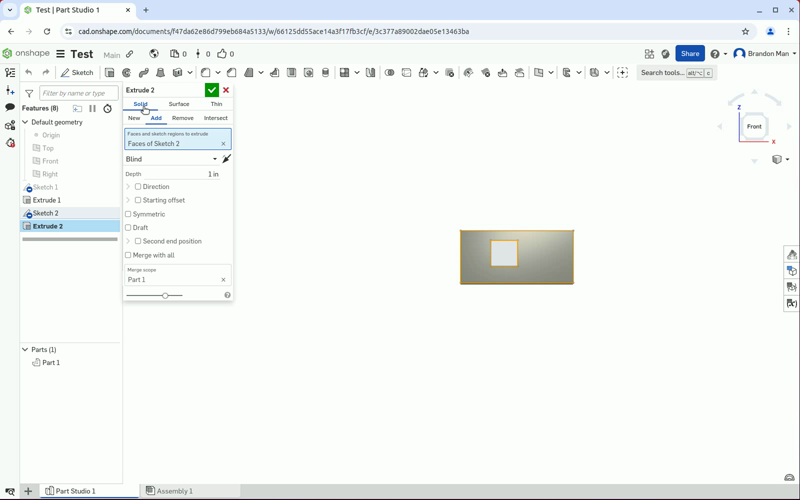
click(143, 106)
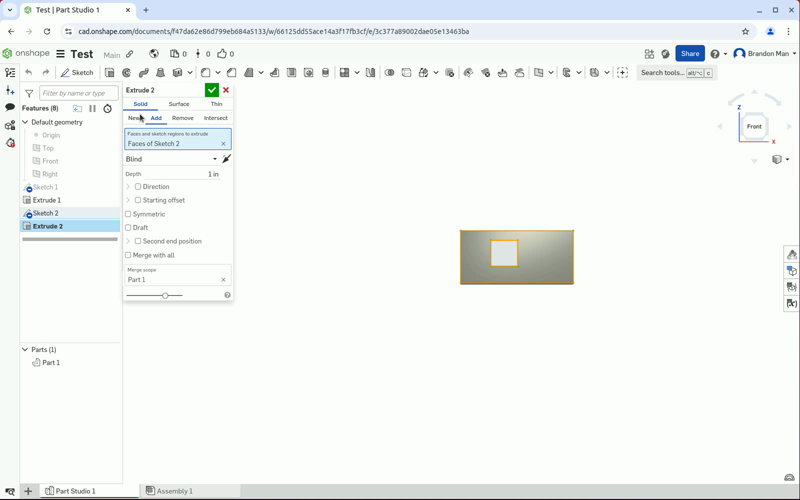
mouse_move(137, 120)
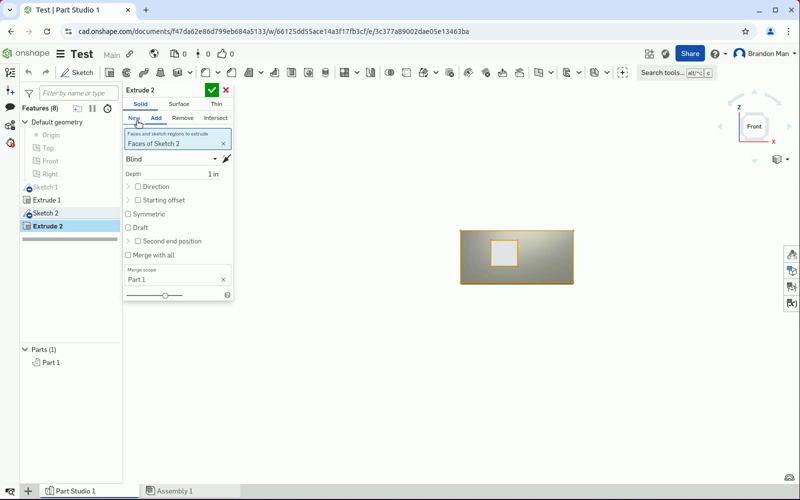
click(137, 120)
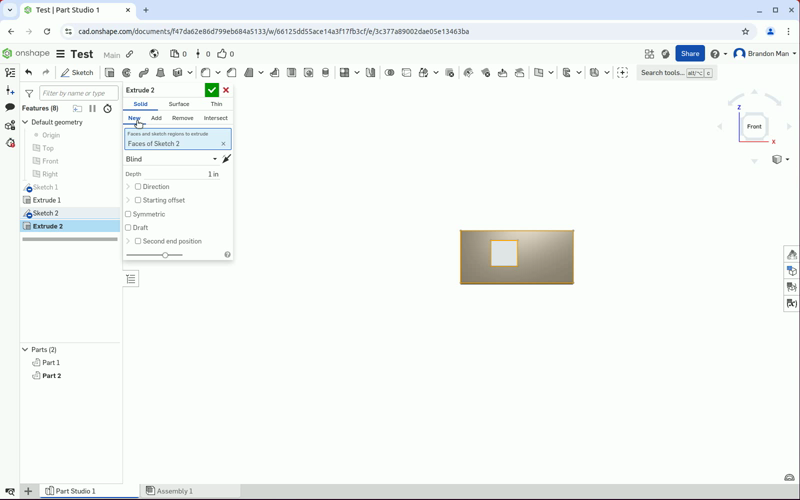
key(tab, 4)
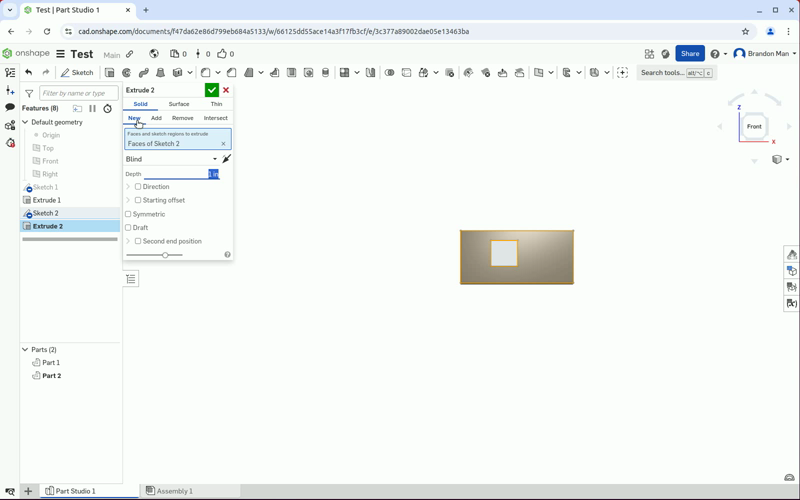
text(-0.722)
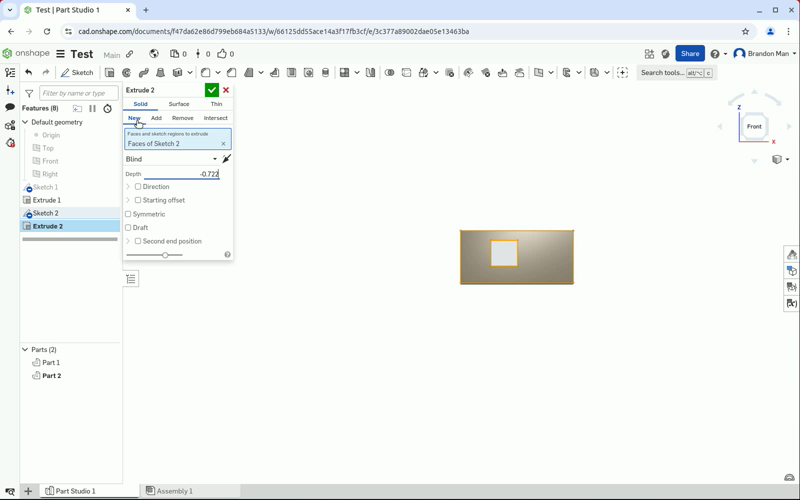
key(enter)
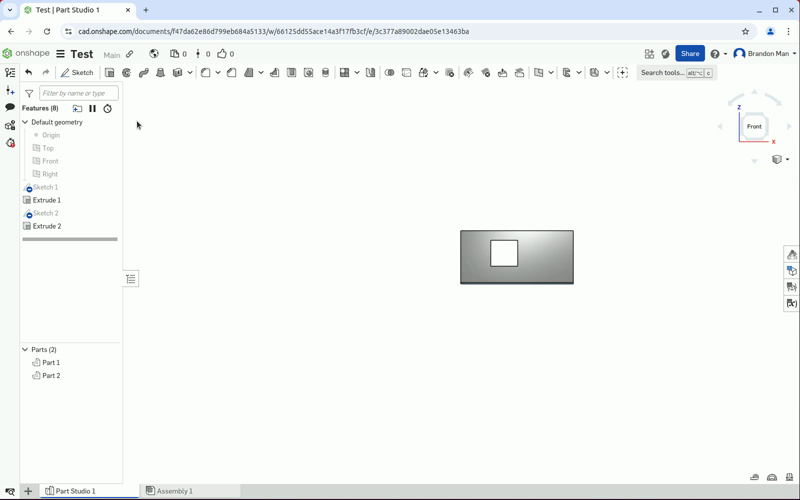
key(shift+h)
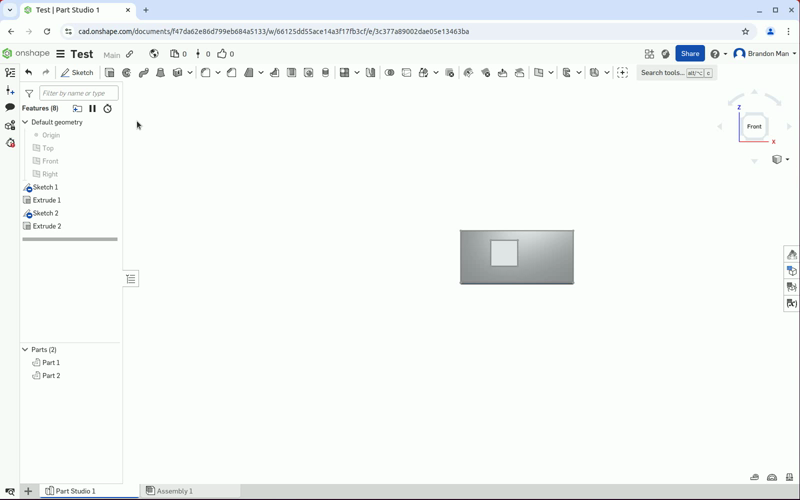
key(shift+h)
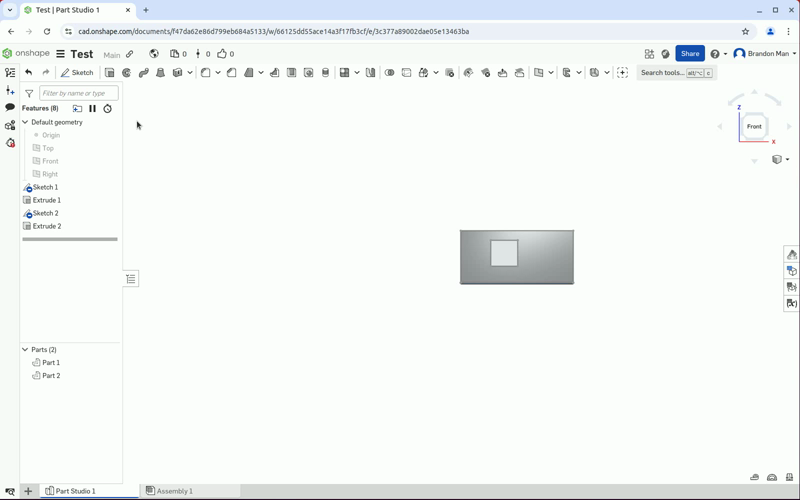
key(shift+7)
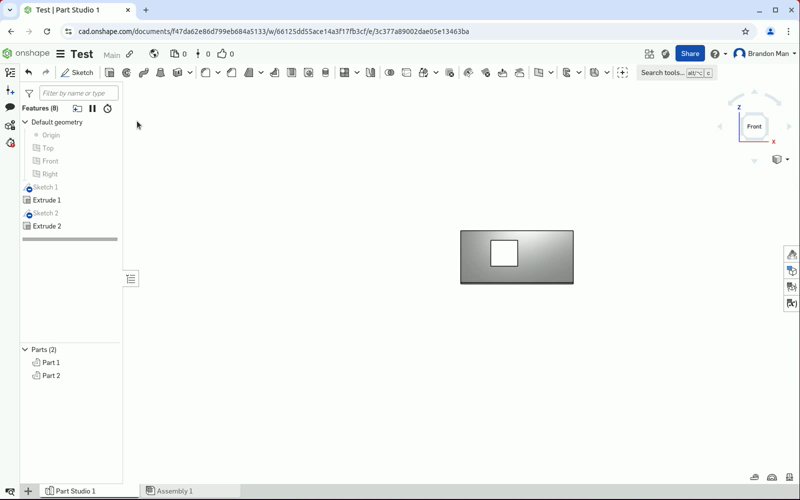
key(left, 2)
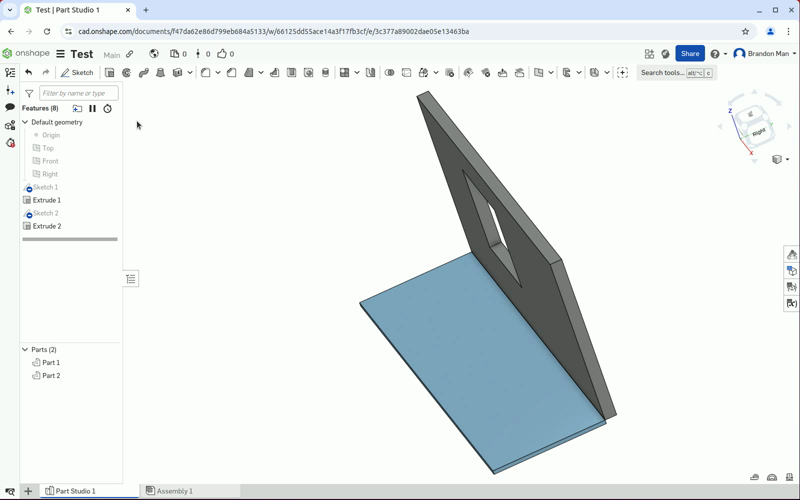
key(down, 2)
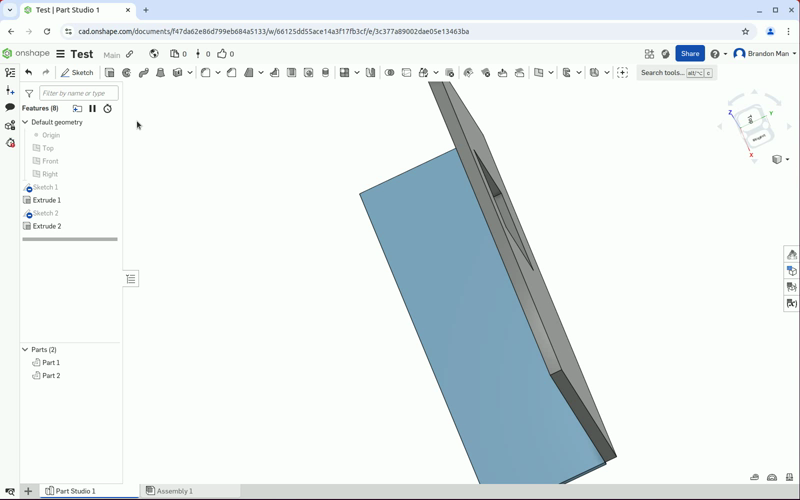
key(up, 2)
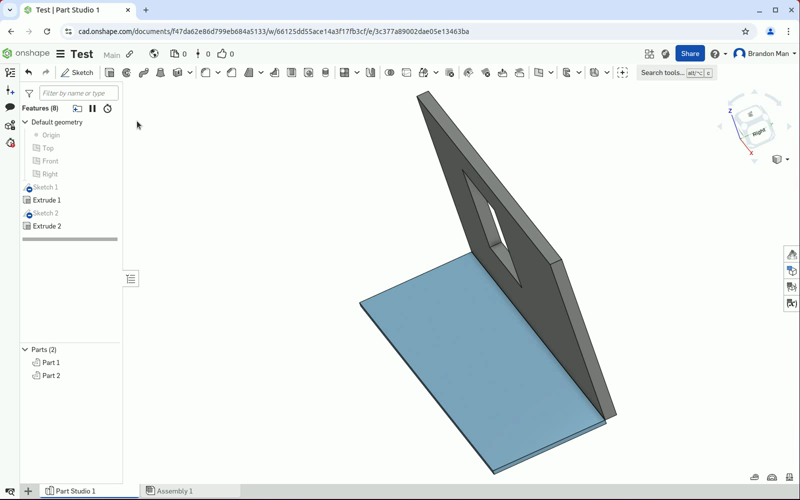
key(right, 2)
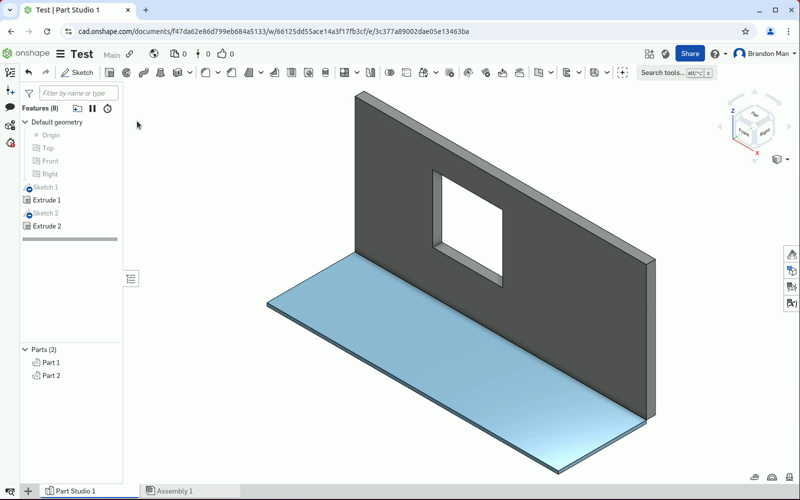
mouse_move(73, 189)
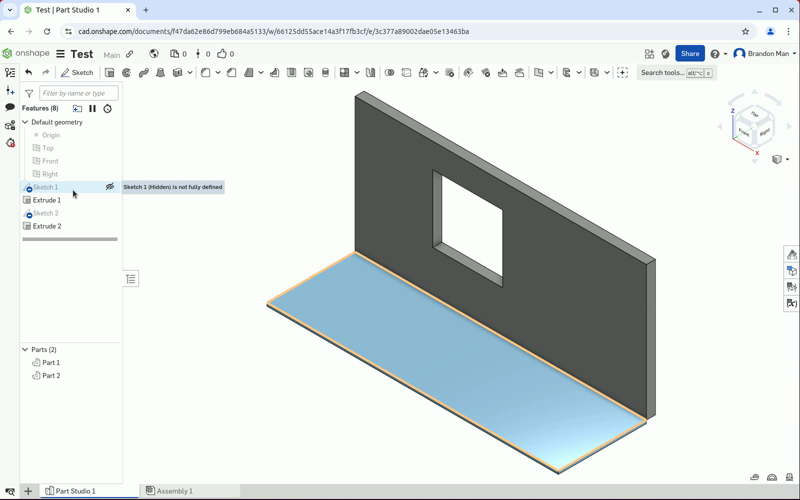
click(73, 189)